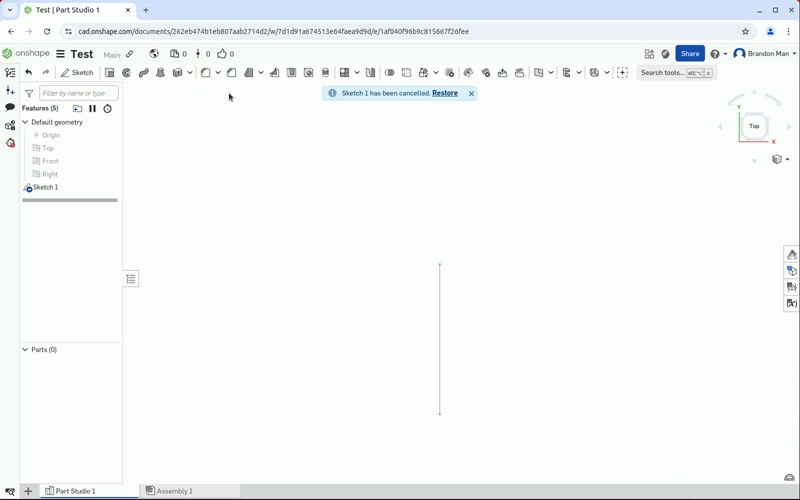
key(shift+h)
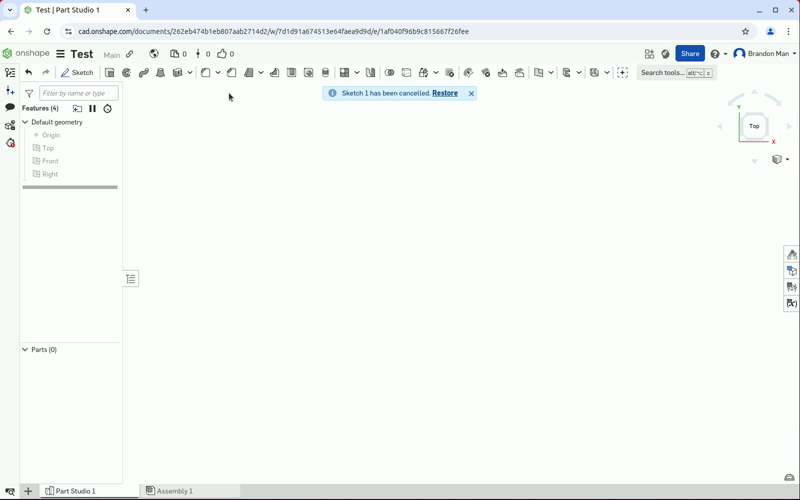
key(shift+s)
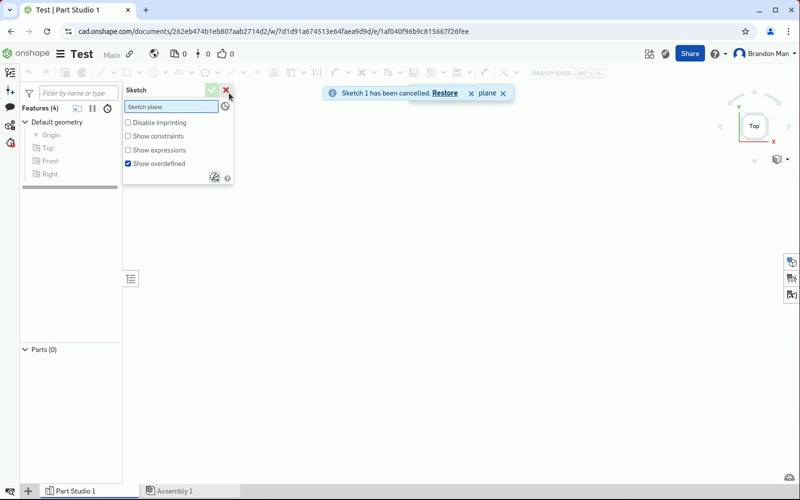
mouse_move(73, 150)
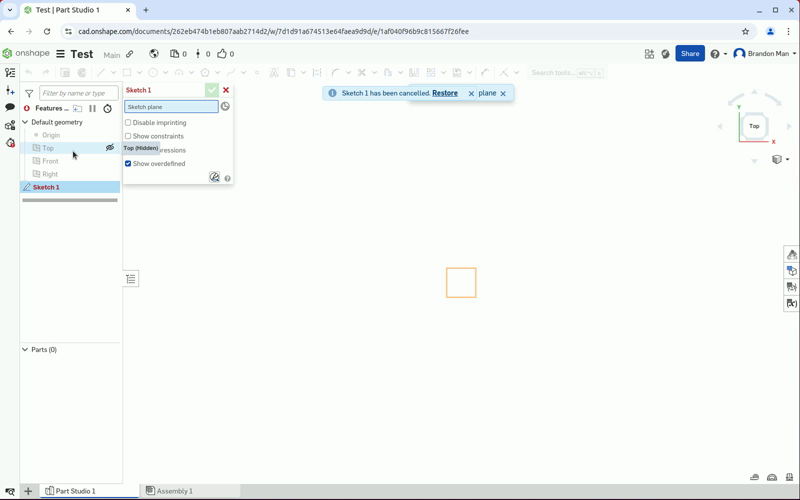
click(73, 150)
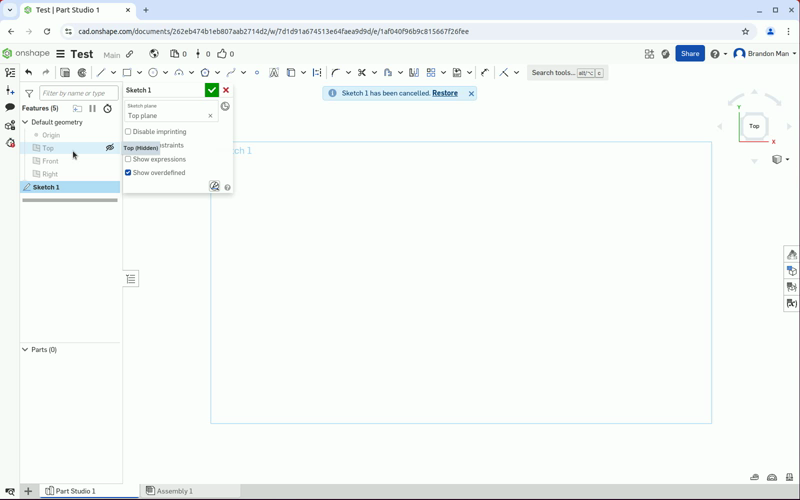
mouse_move(73, 352)
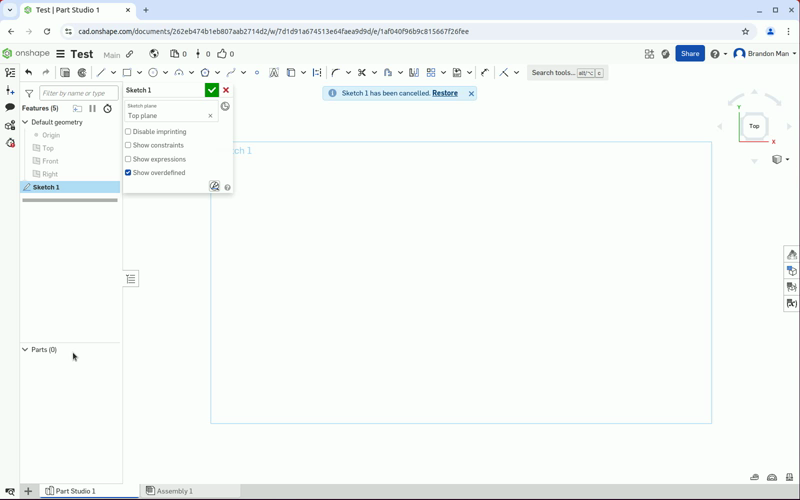
key(y)
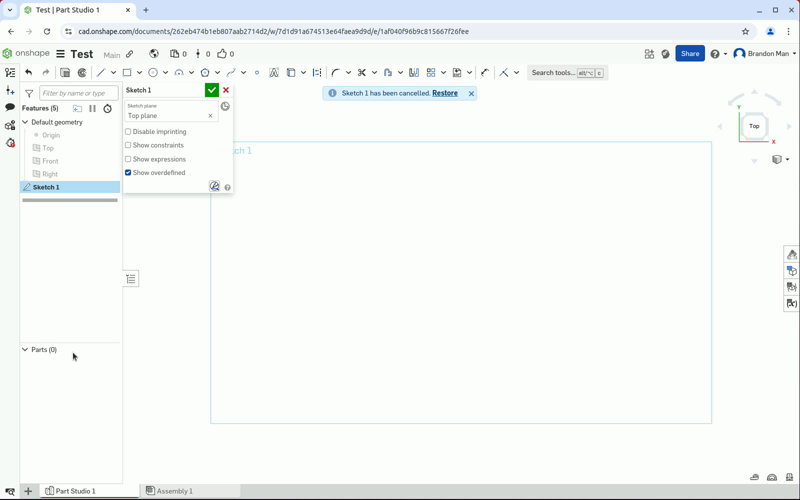
key(l)
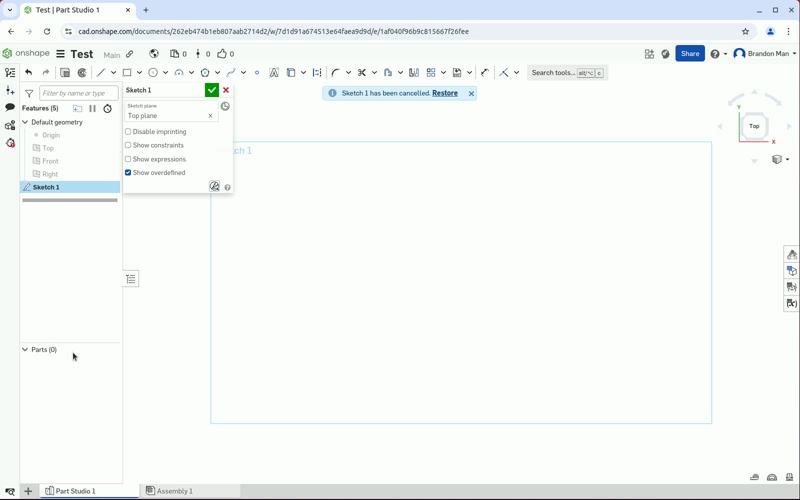
key_down(shift)
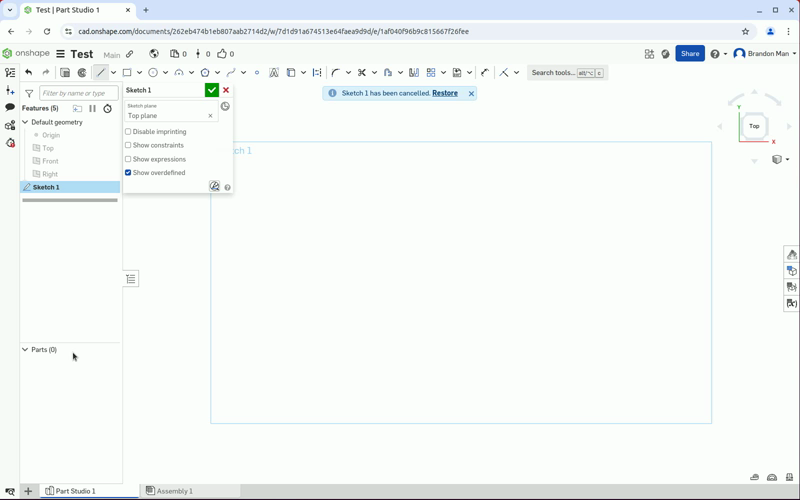
mouse_move(348, 332)
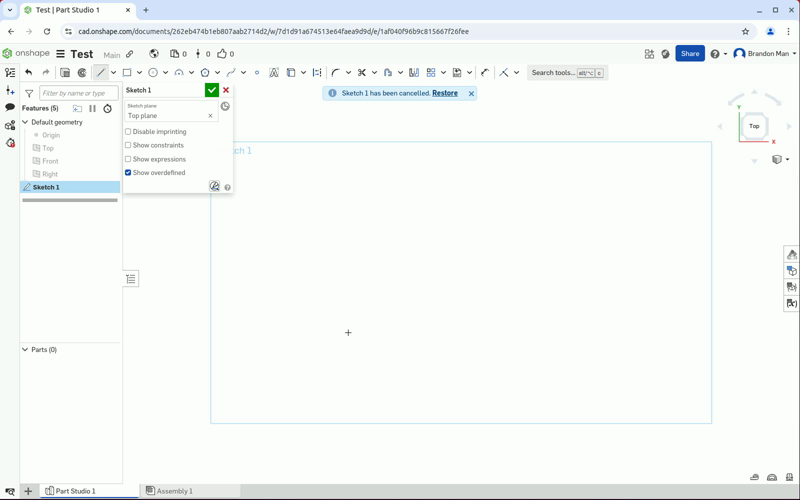
click(348, 332)
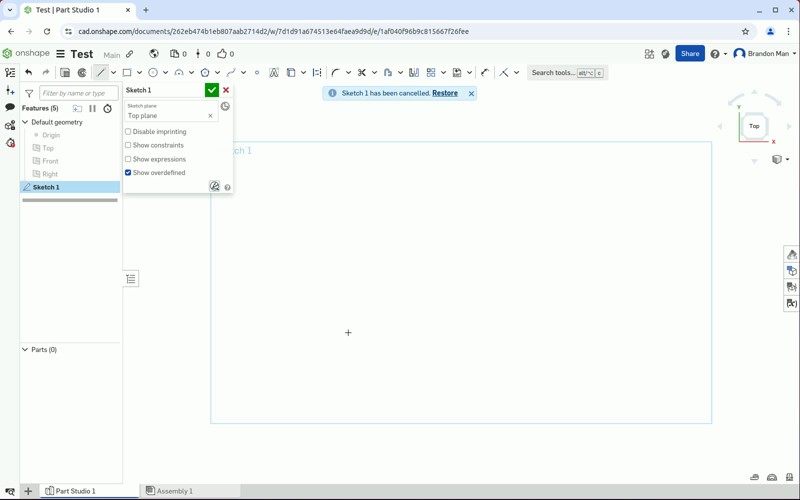
key_up(shift)
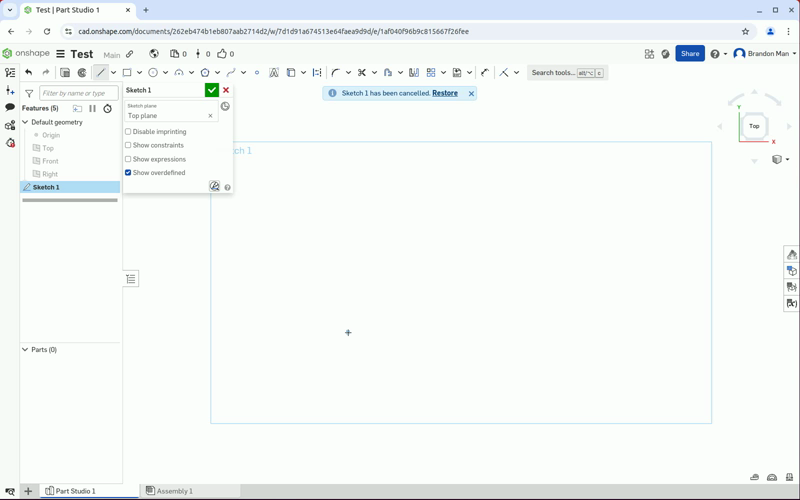
key_down(shift)
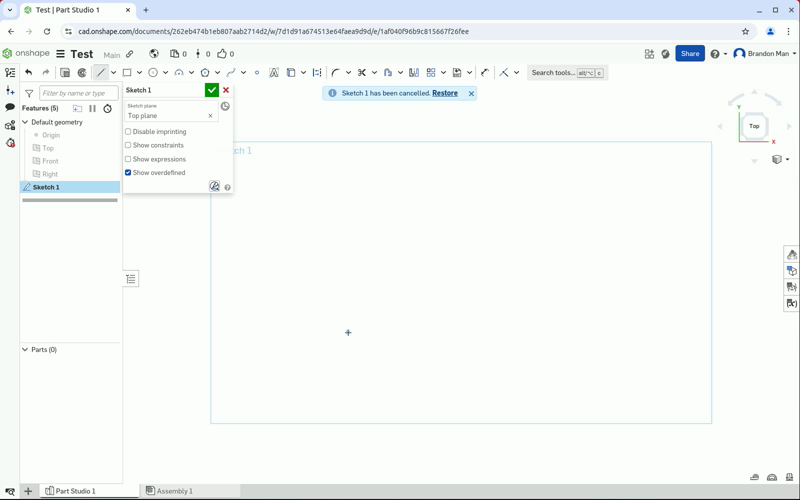
mouse_move(572, 332)
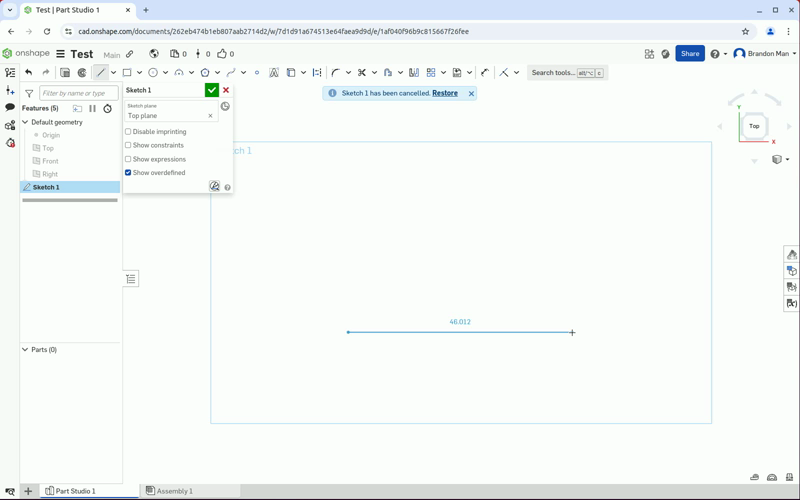
click(572, 332)
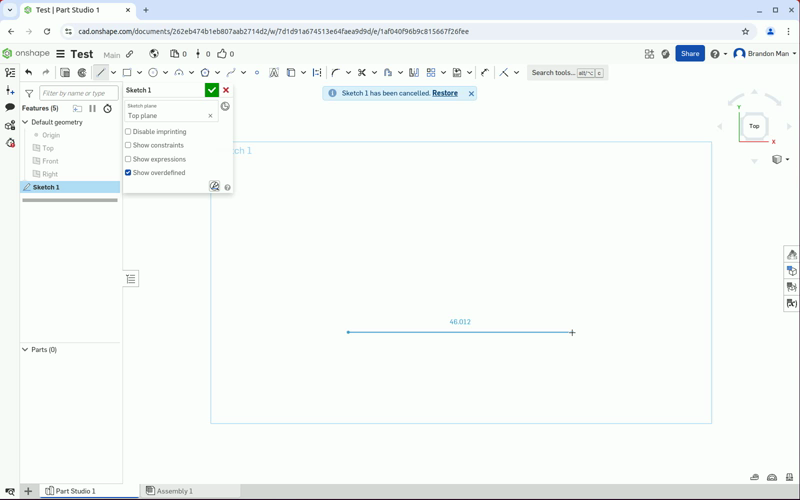
key_up(shift)
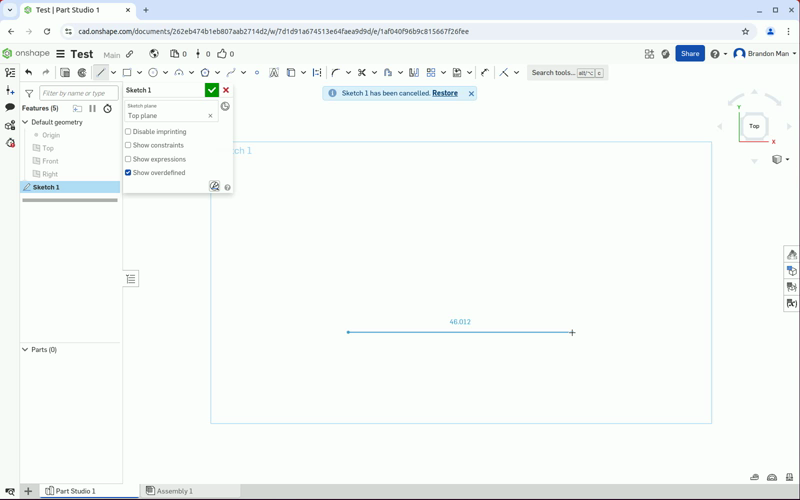
key_down(shift)
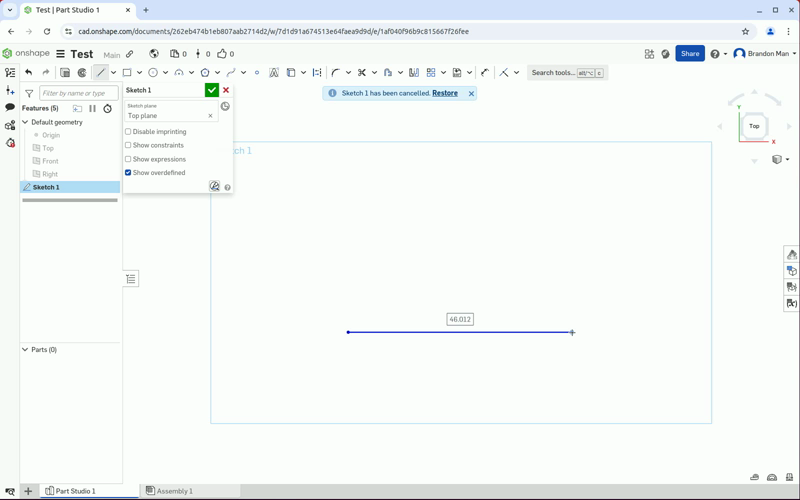
mouse_move(572, 233)
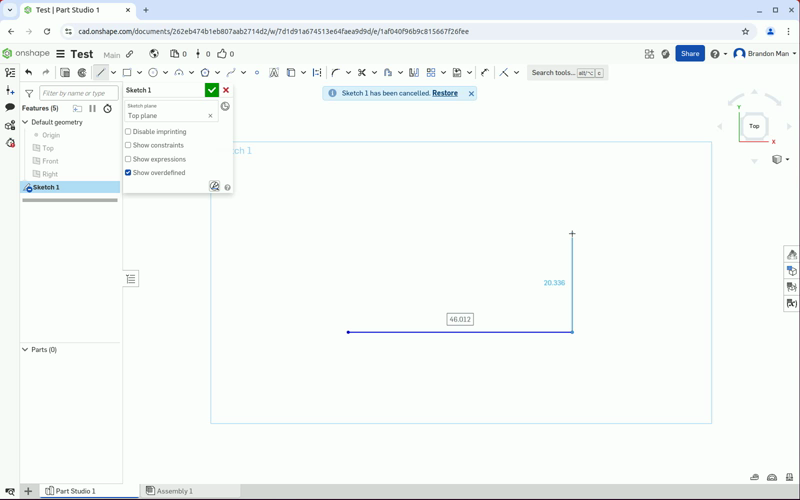
click(572, 233)
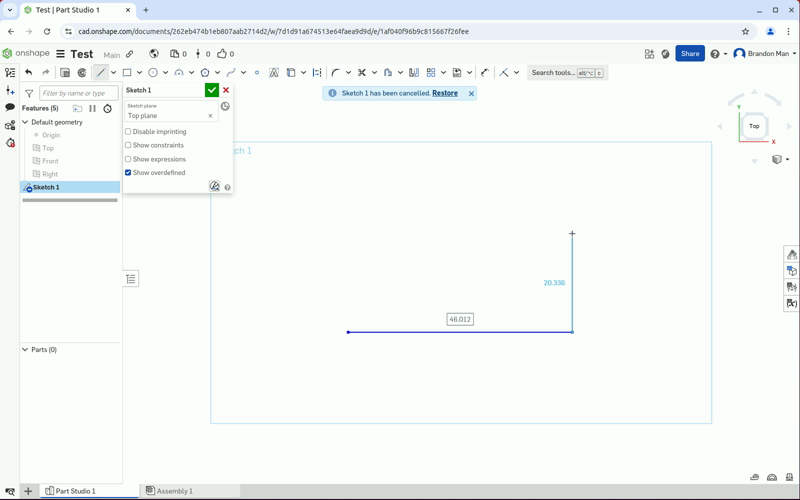
key_up(shift)
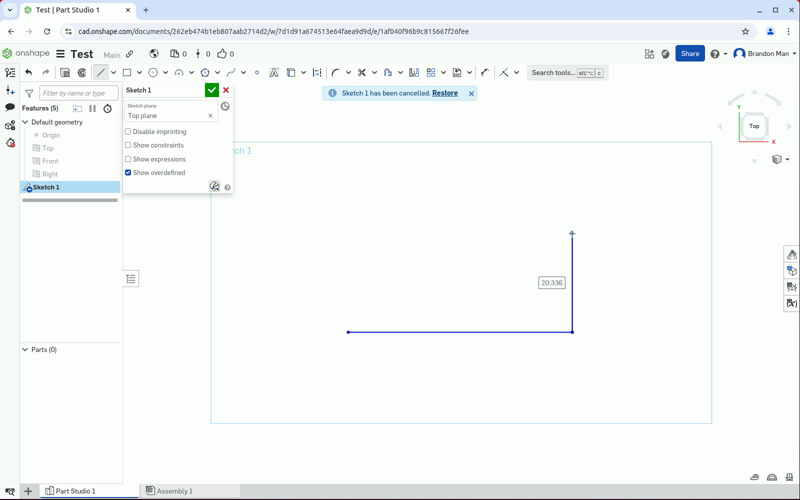
key_down(shift)
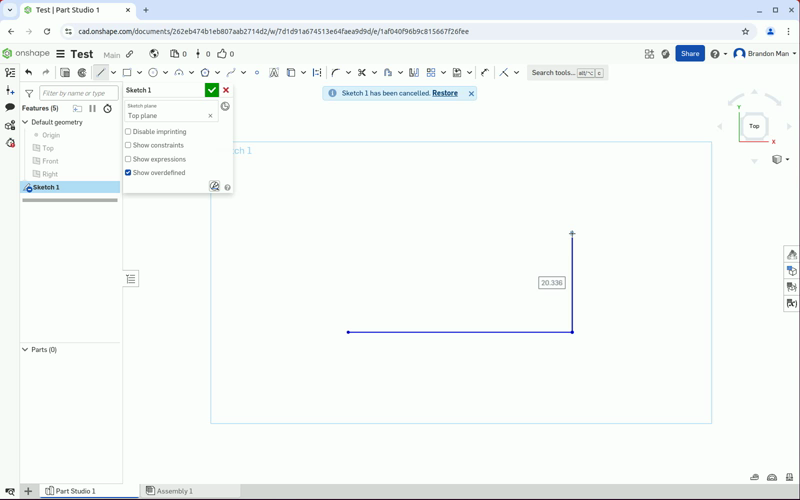
mouse_move(348, 233)
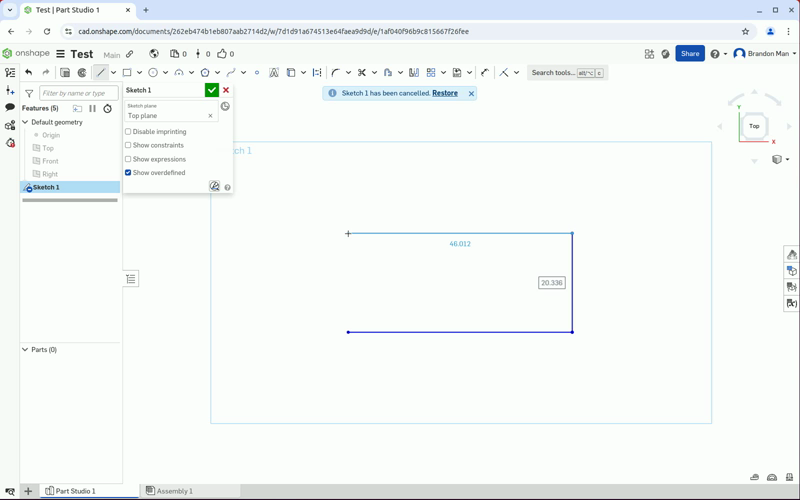
click(348, 233)
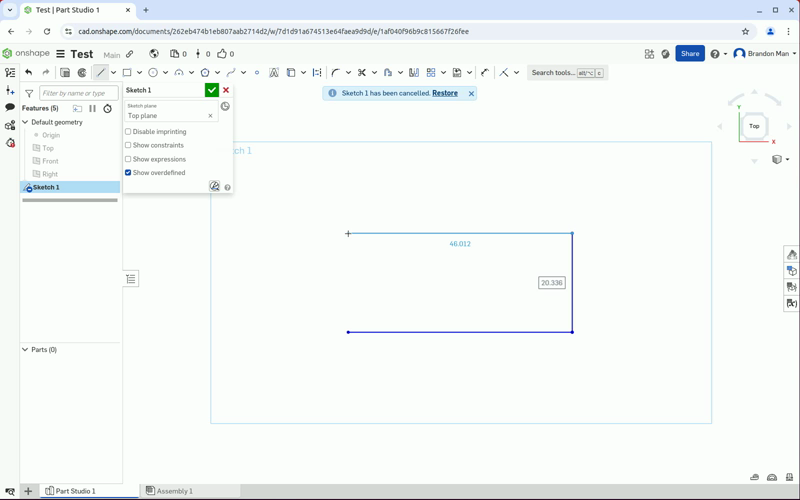
key_up(shift)
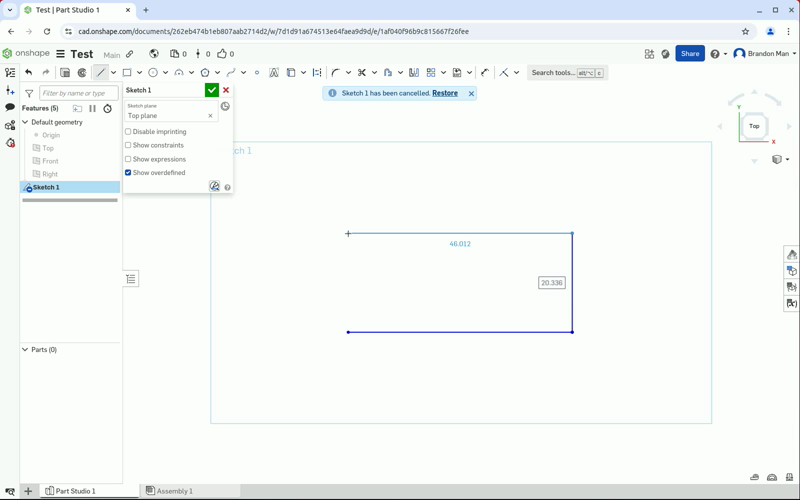
key_down(shift)
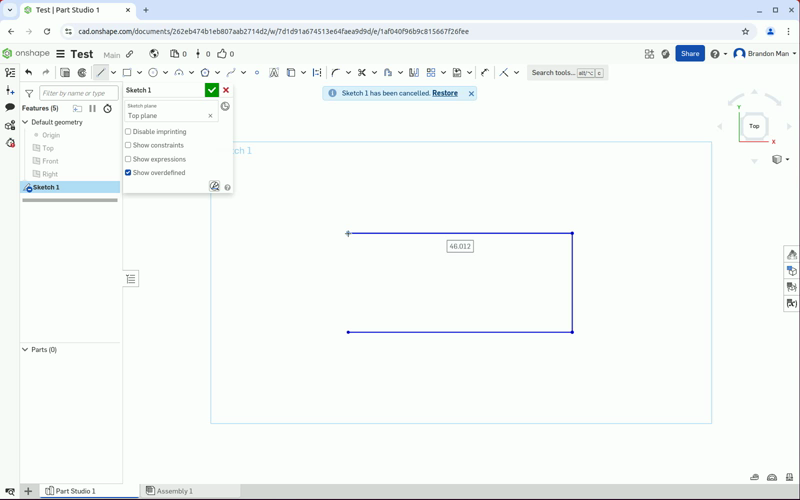
mouse_move(348, 332)
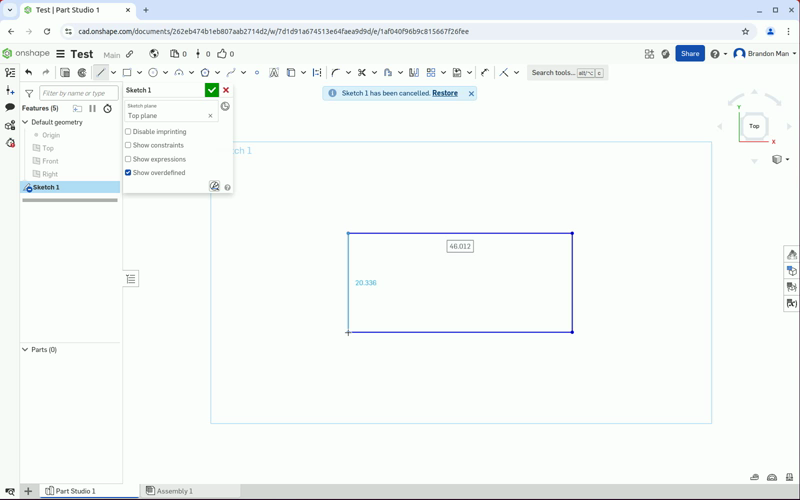
key_up(shift)
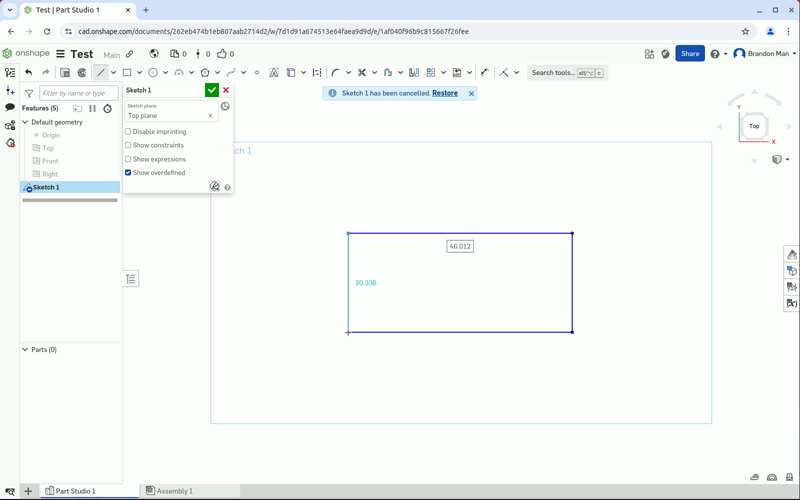
click(348, 332)
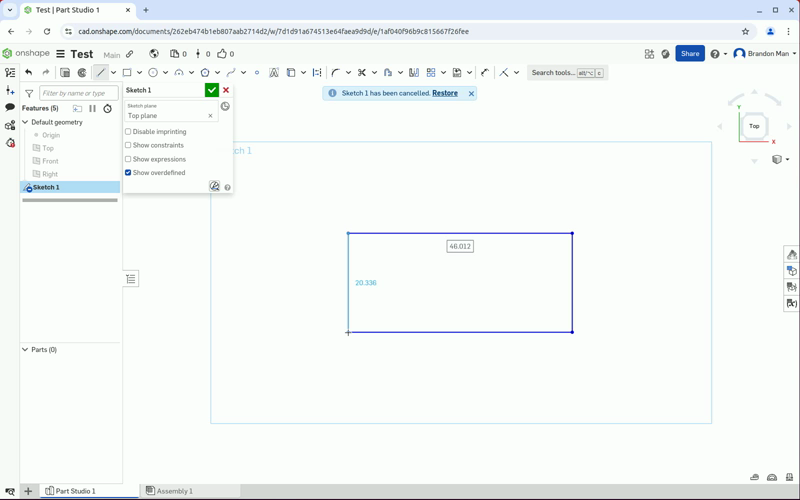
key(esc)
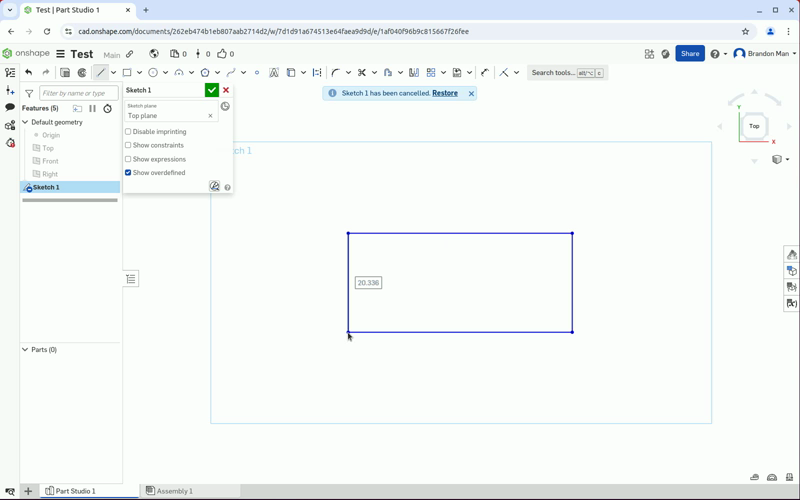
mouse_move(489, 285)
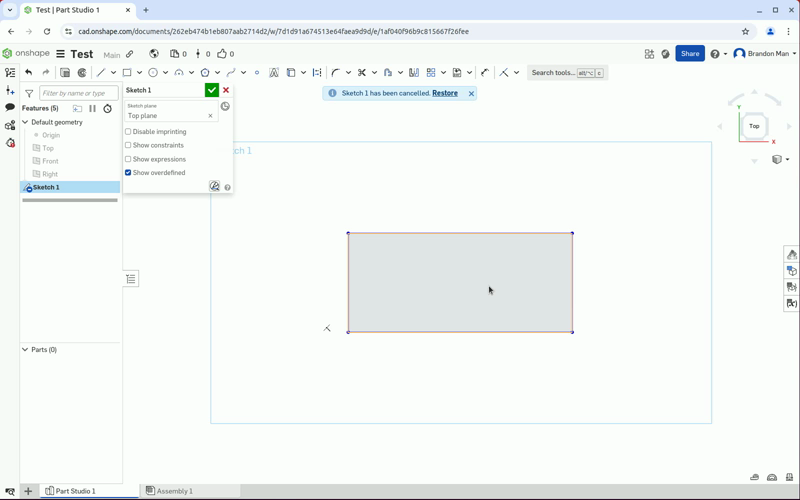
click(489, 285)
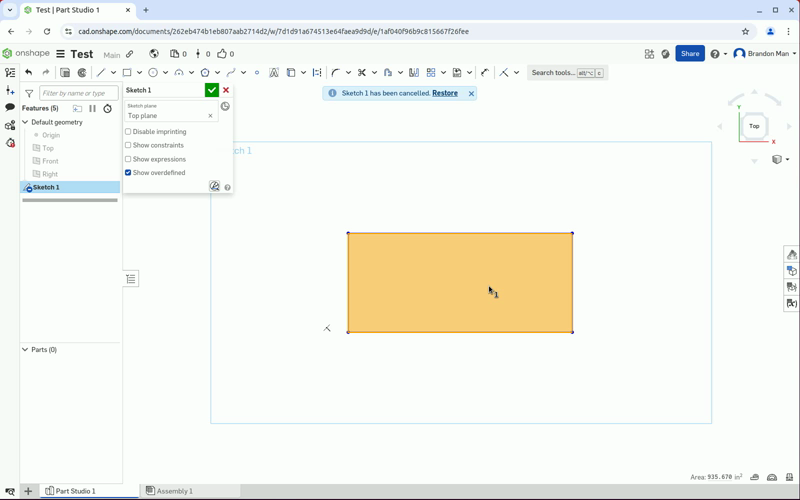
mouse_move(73, 352)
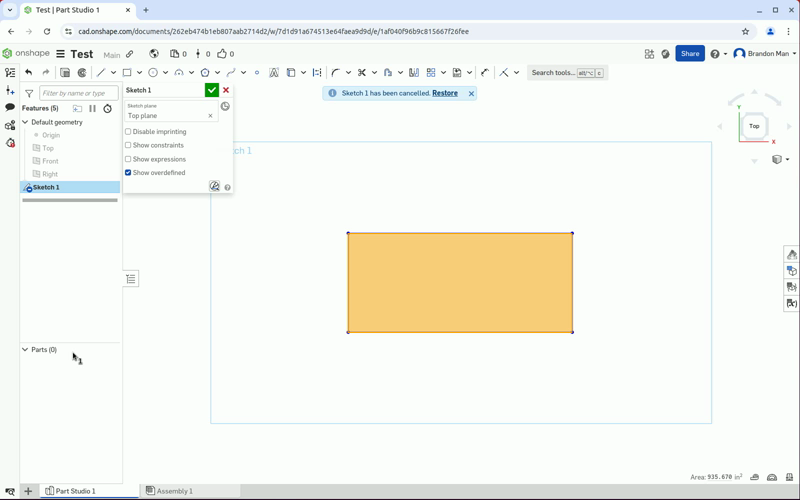
key(shift+y)
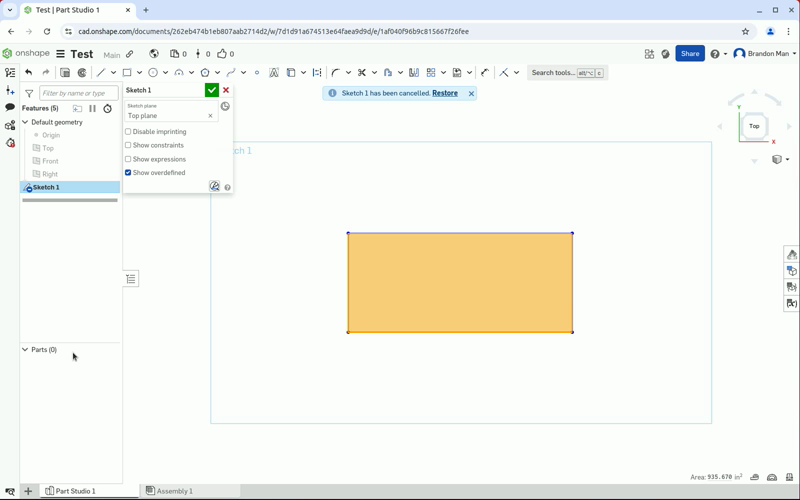
key(shift+e)
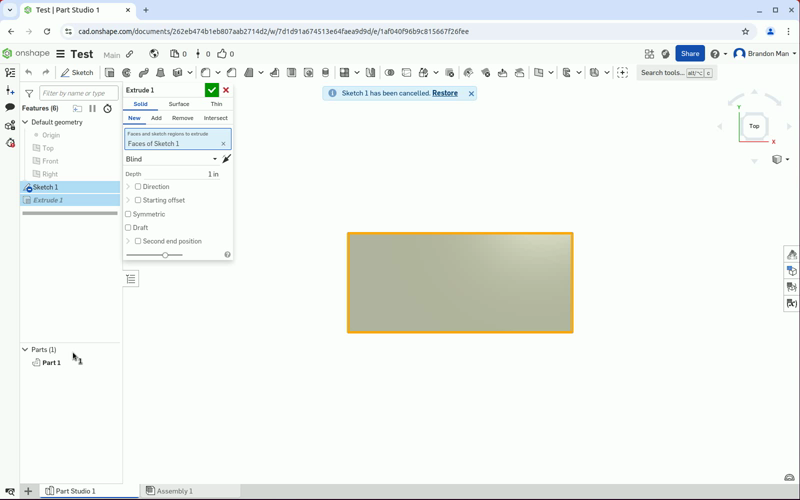
mouse_move(143, 106)
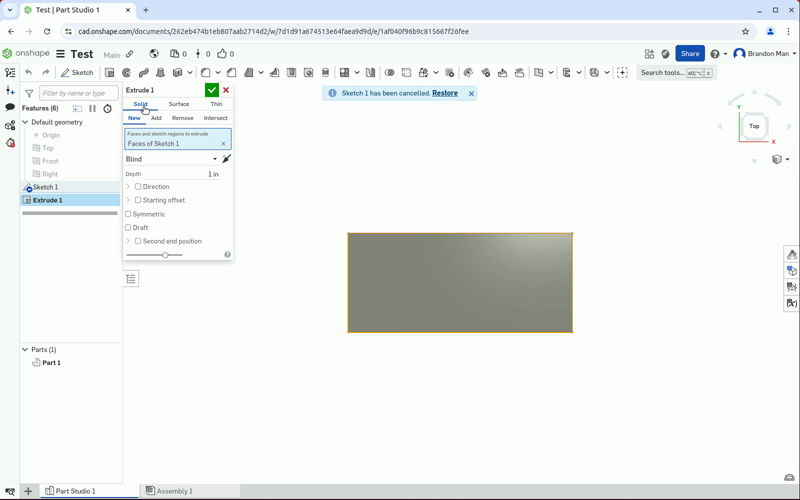
click(143, 106)
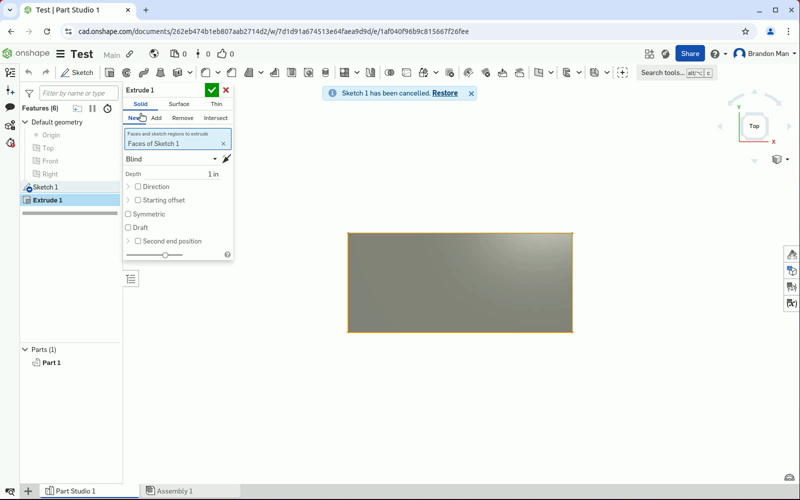
mouse_move(137, 120)
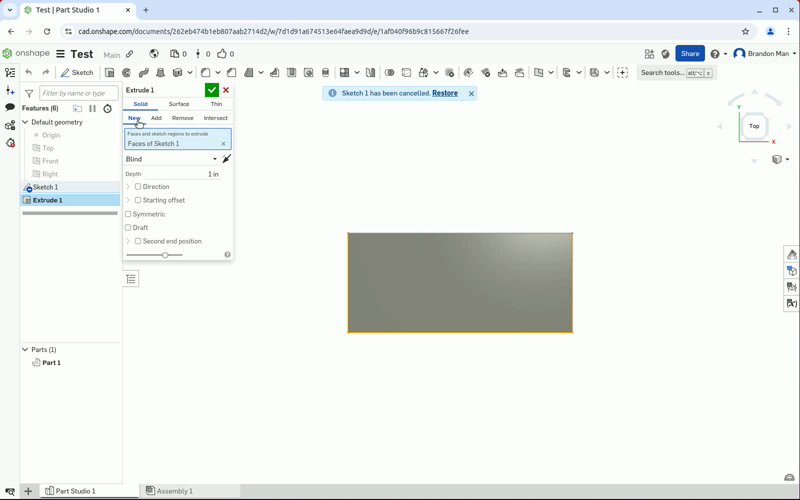
click(137, 120)
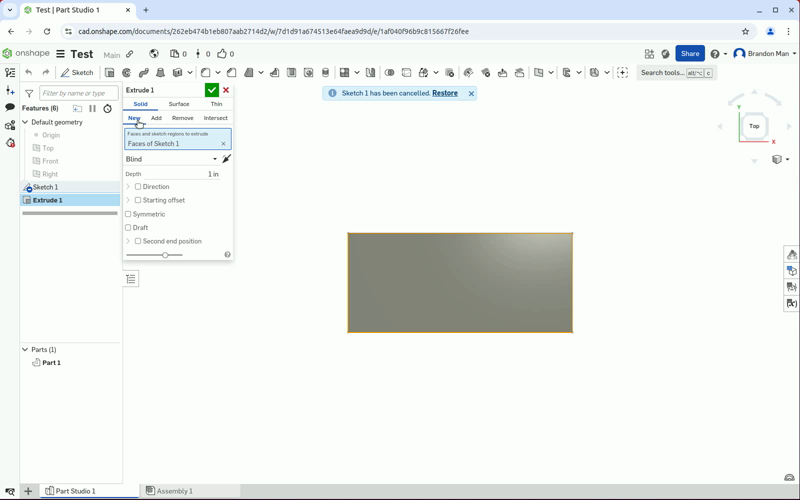
key(tab, 4)
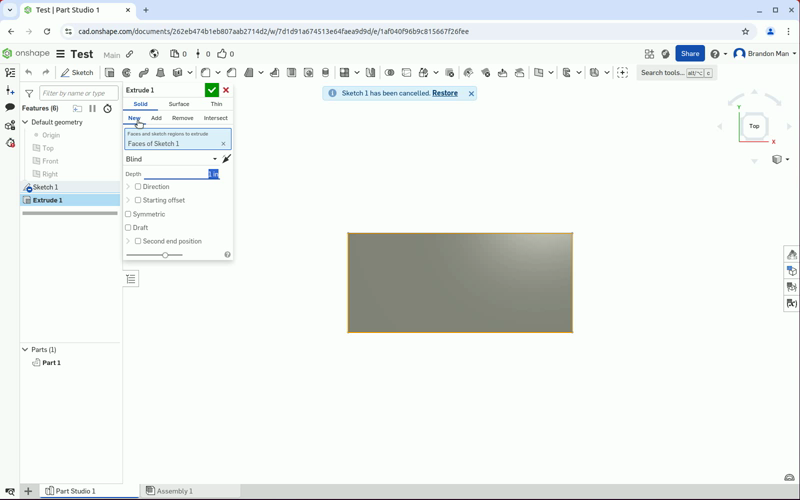
text(4.333)
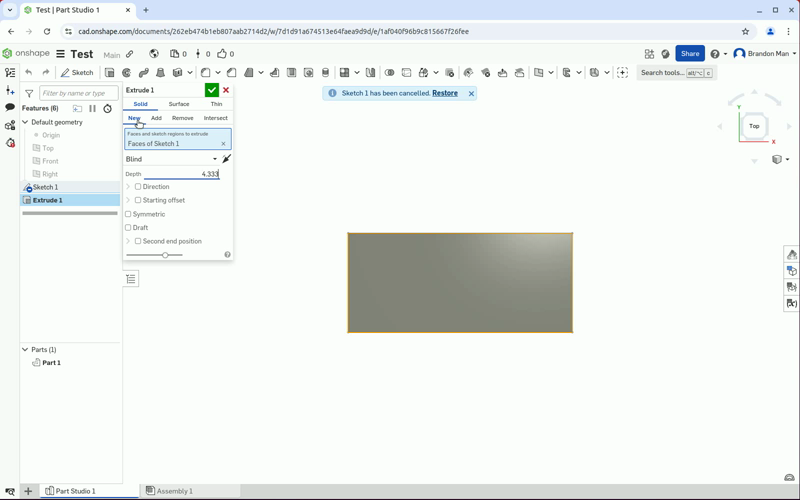
key(enter)
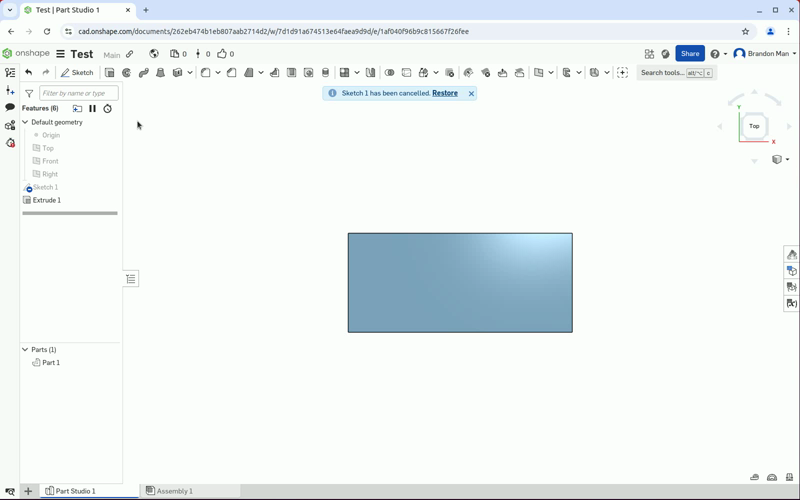
key(shift+h)
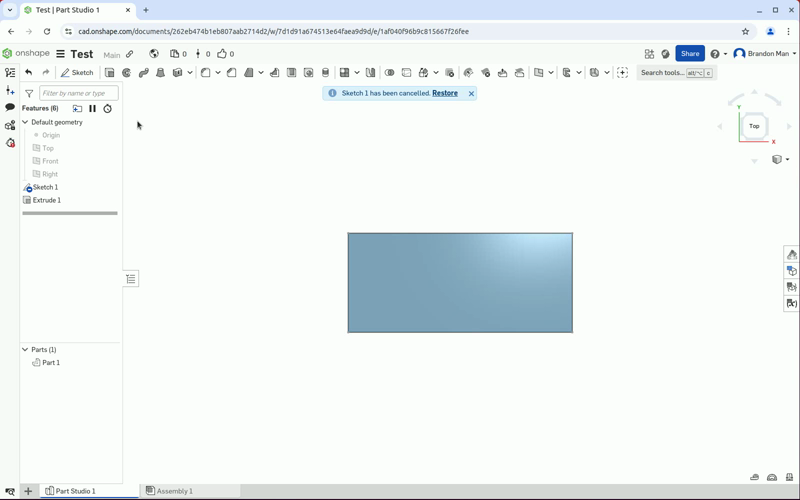
key(shift+h)
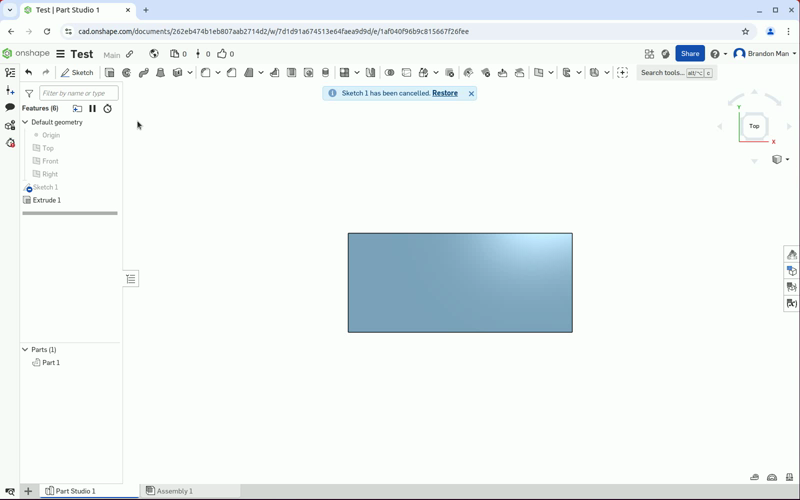
mouse_move(73, 189)
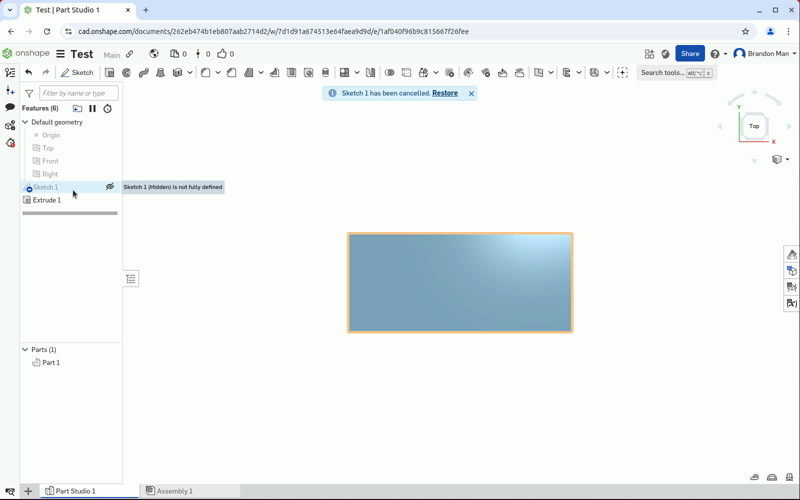
click(73, 189)
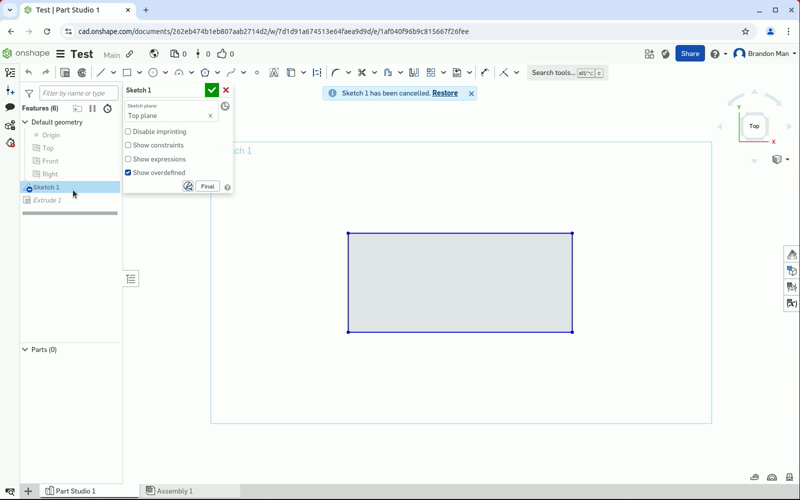
mouse_move(229, 92)
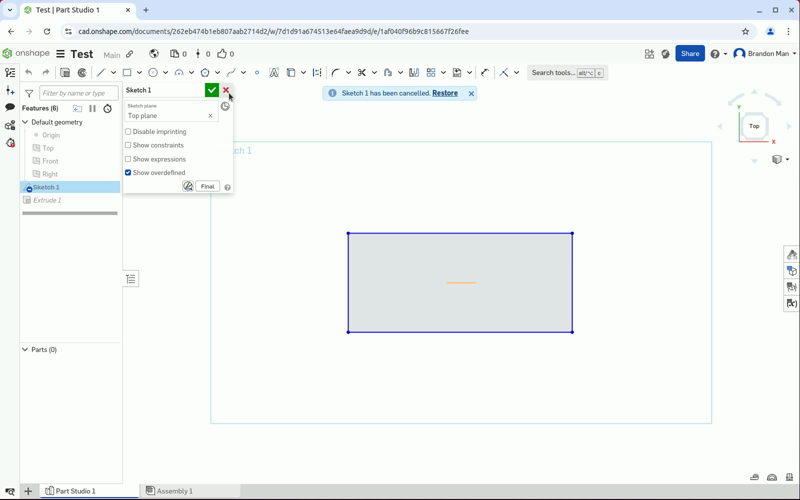
click(229, 92)
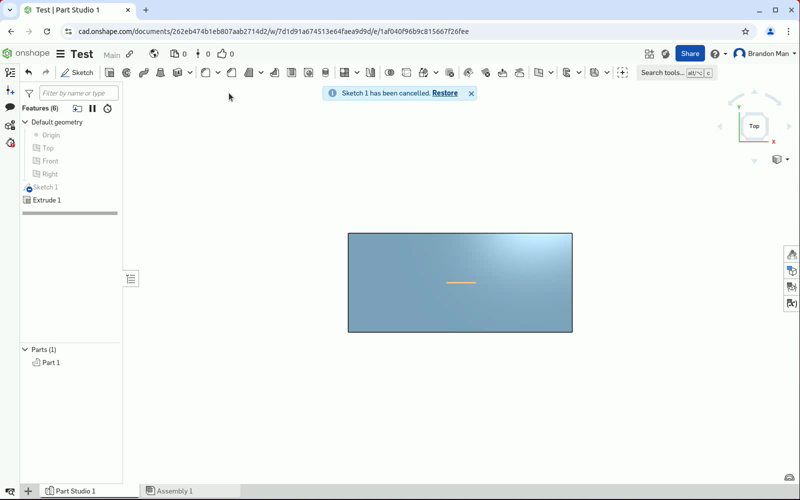
mouse_move(541, 75)
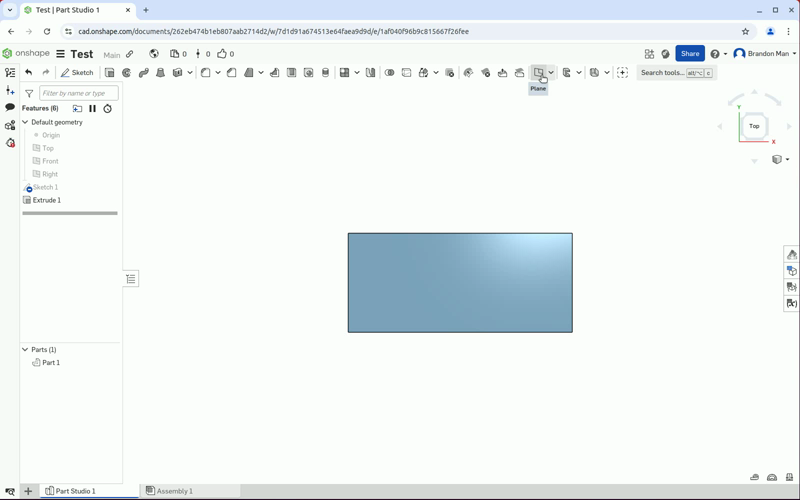
click(541, 75)
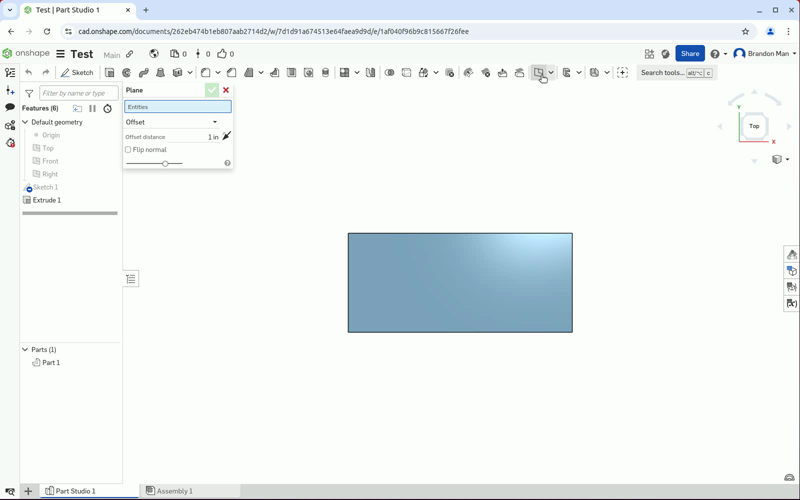
mouse_move(73, 150)
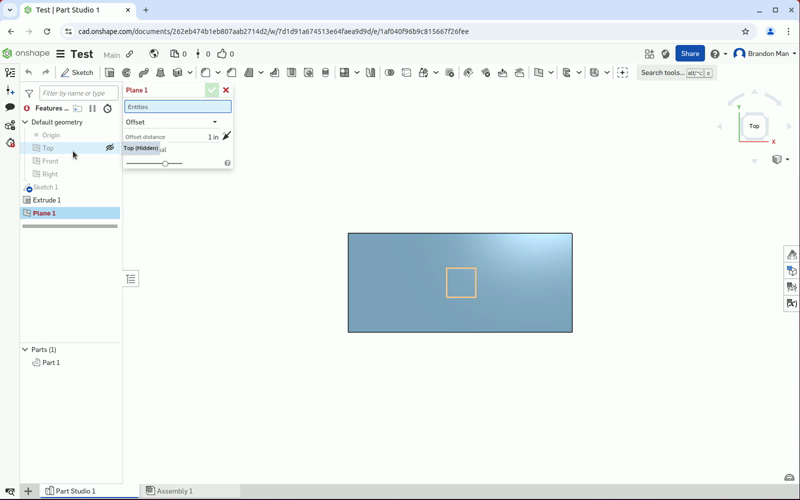
click(73, 150)
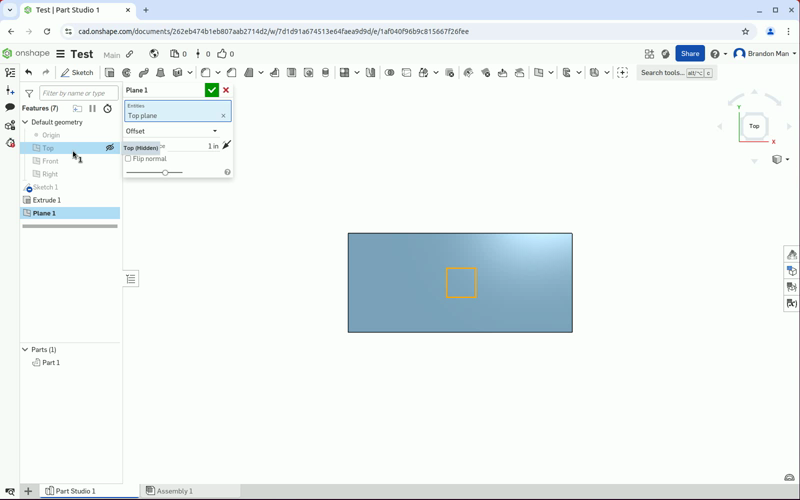
key(tab, 2)
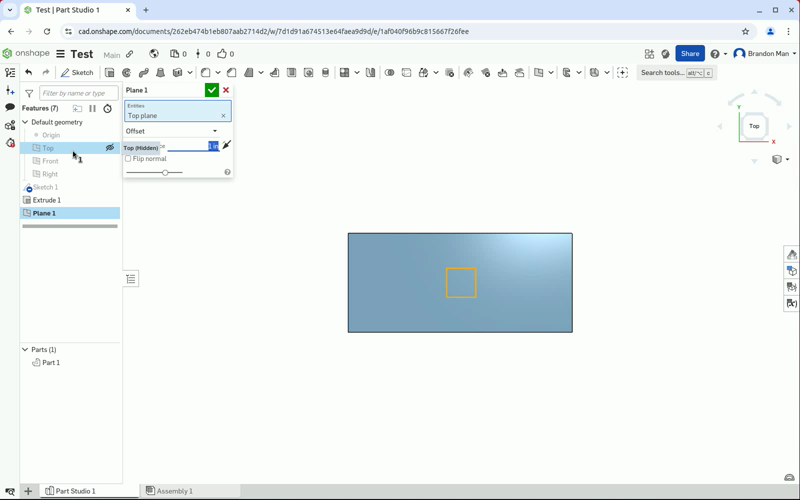
text(4.344)
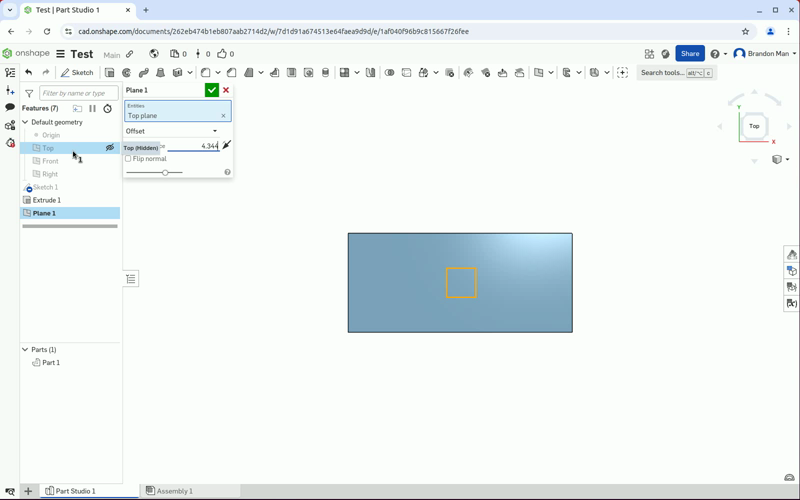
key(enter, 2)
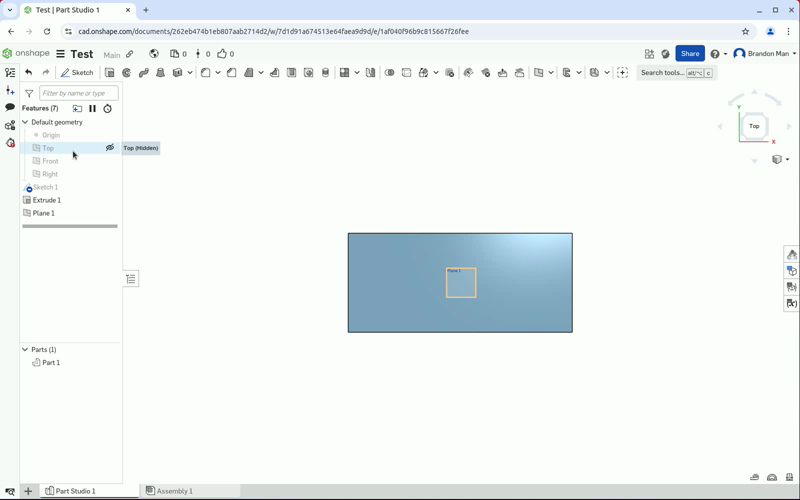
key(shift+s)
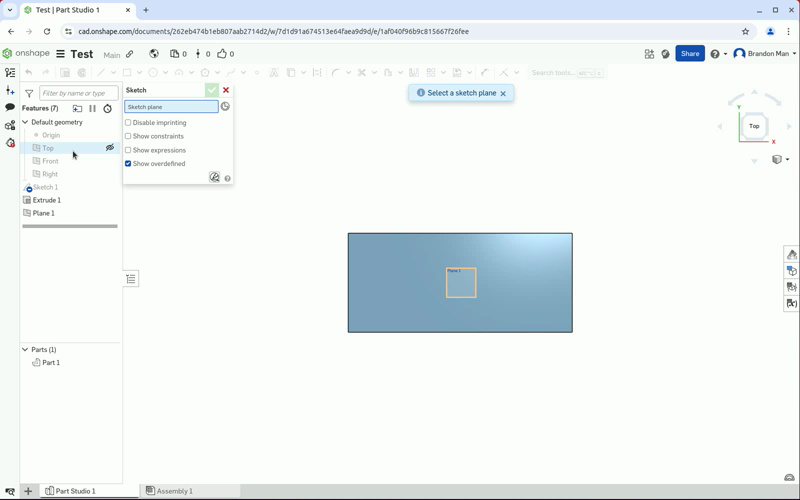
mouse_move(73, 215)
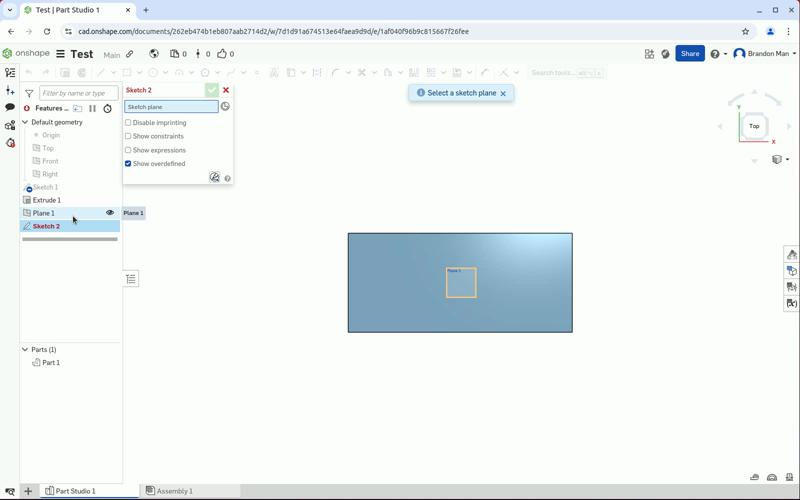
click(73, 215)
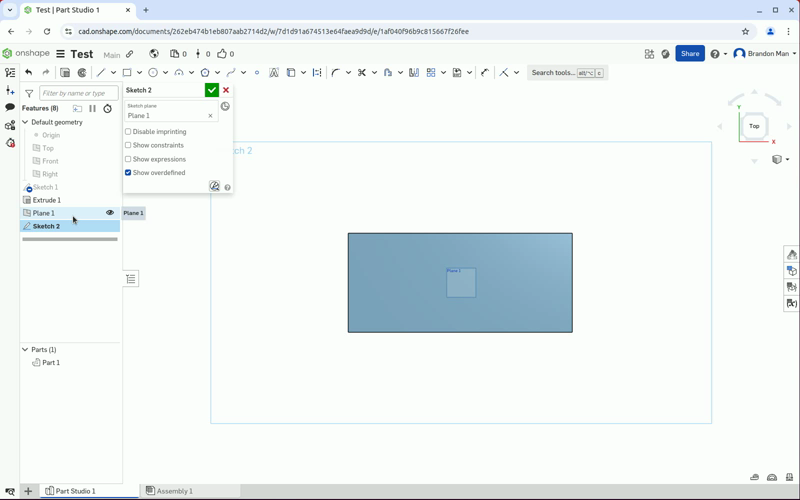
mouse_move(73, 352)
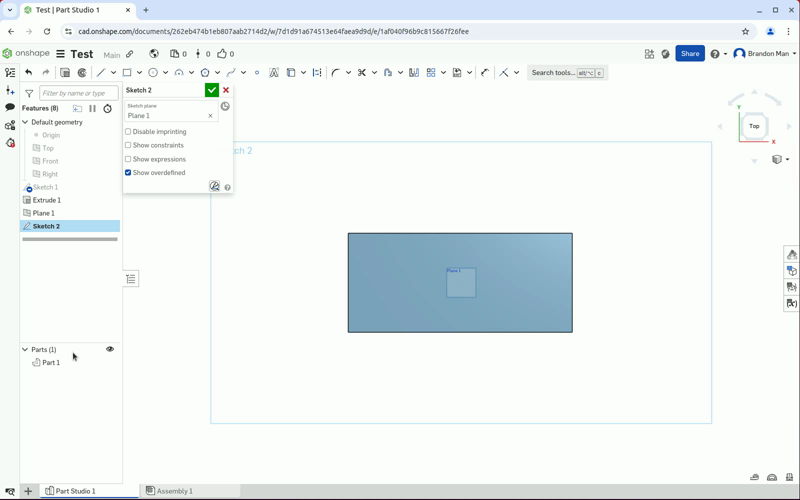
key(y)
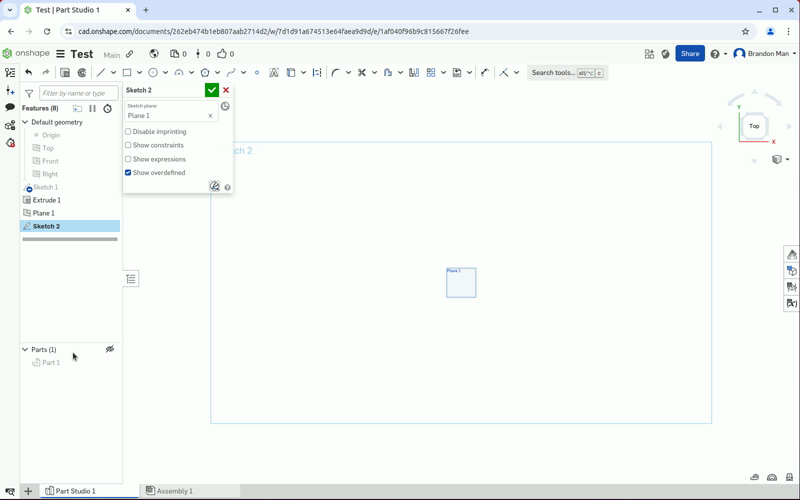
key(l)
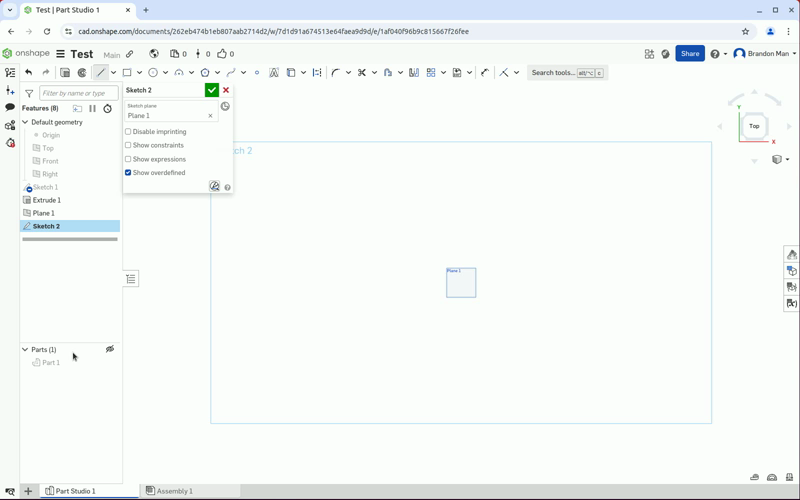
key_down(shift)
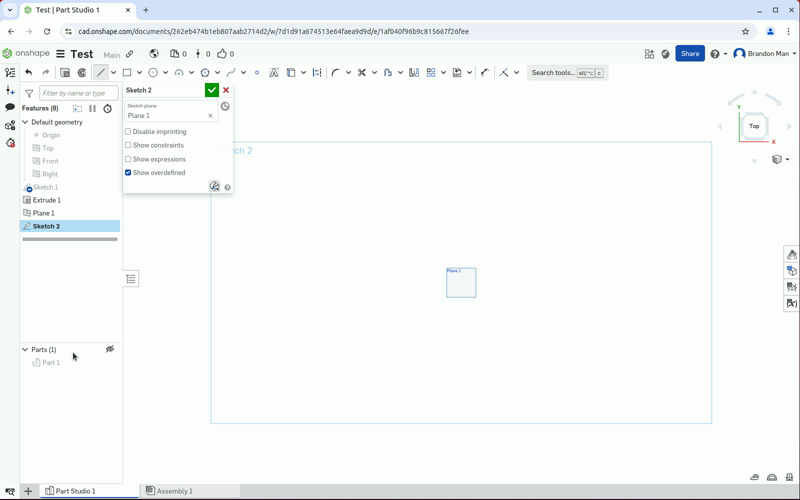
mouse_move(538, 265)
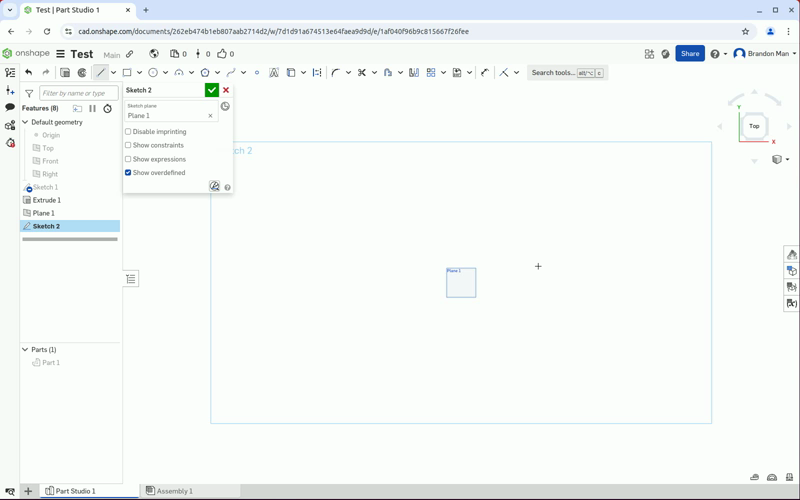
click(538, 265)
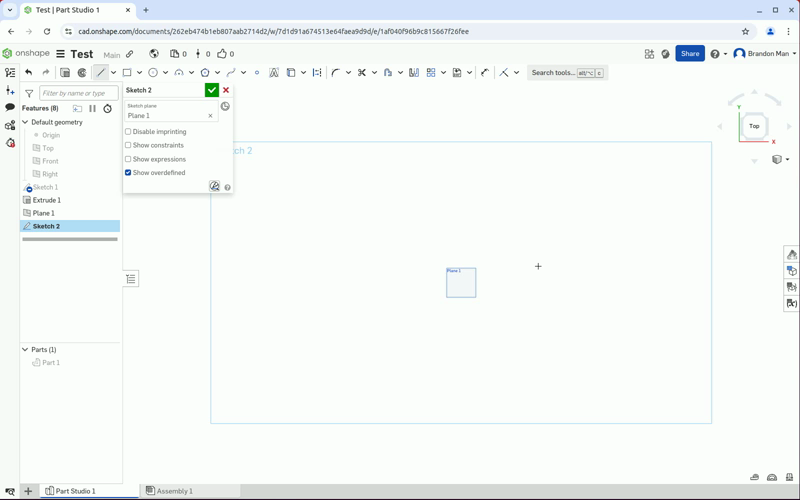
key_up(shift)
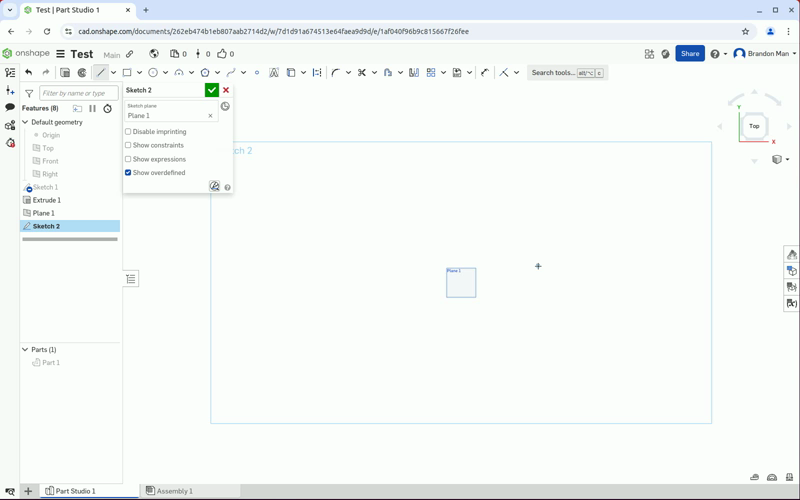
key_down(shift)
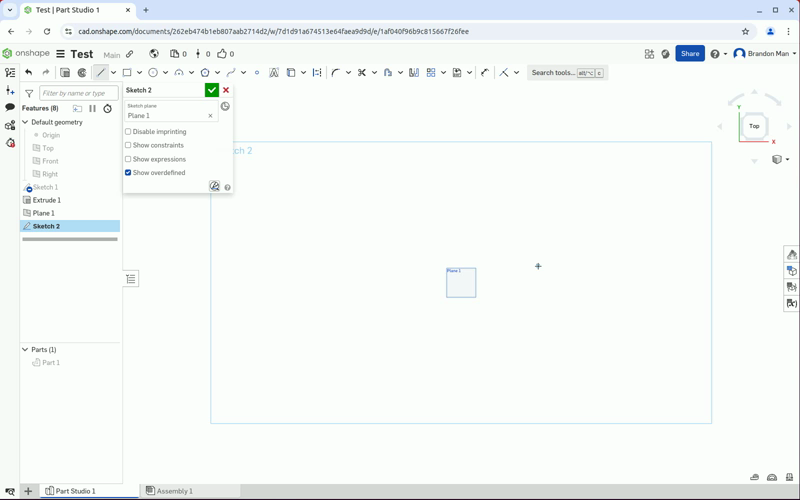
mouse_move(568, 265)
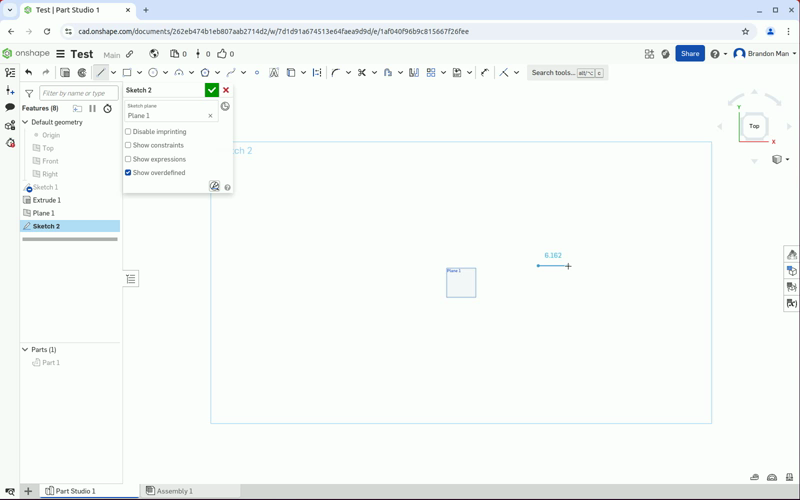
mouse_move(574, 265)
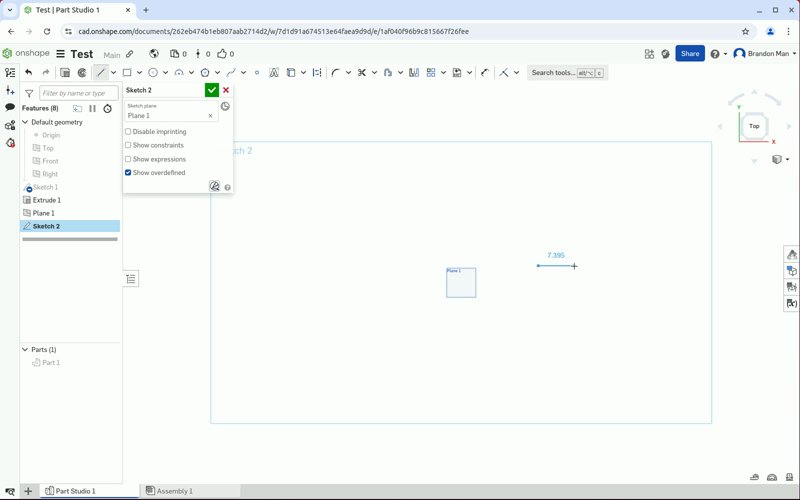
click(574, 265)
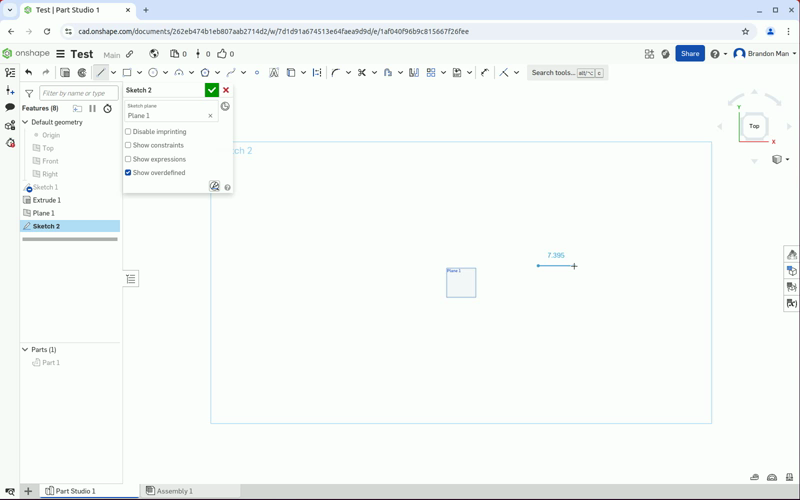
key_up(shift)
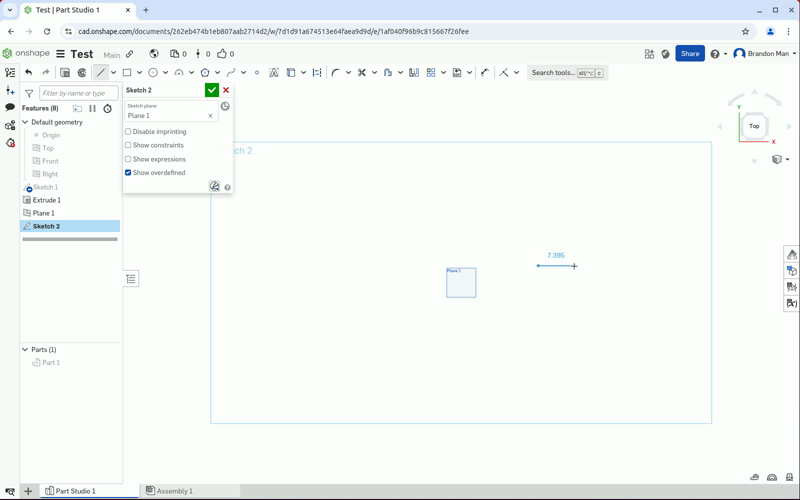
key_down(shift)
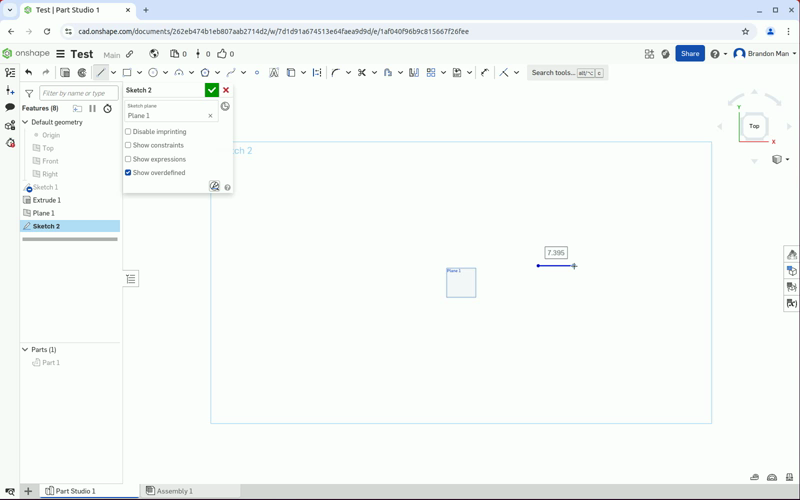
mouse_move(589, 265)
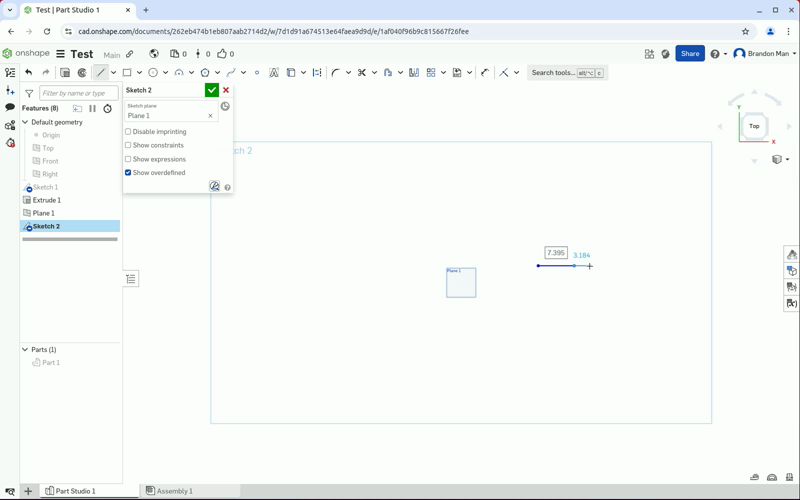
mouse_move(574, 232)
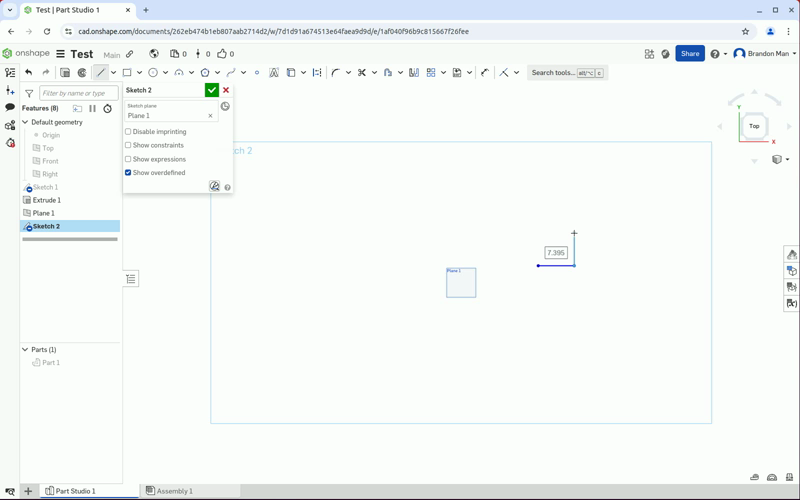
click(574, 232)
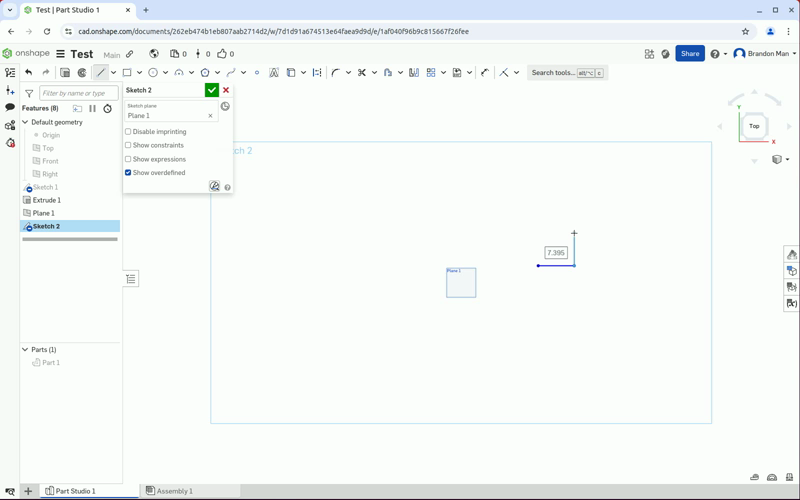
key_up(shift)
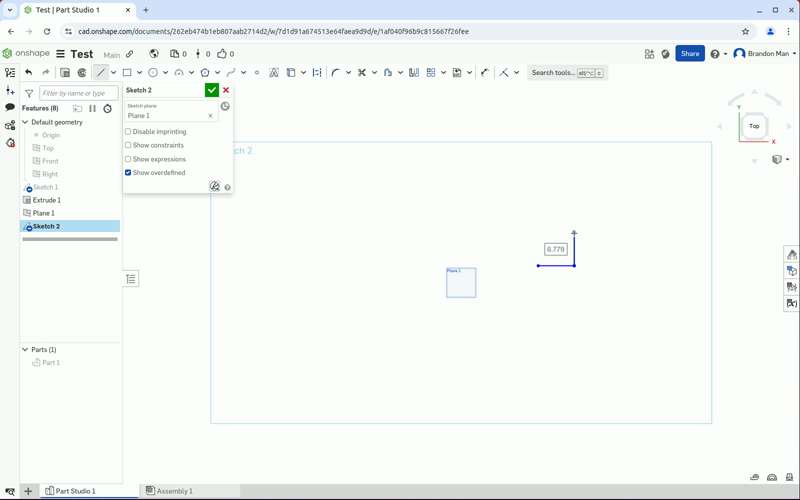
key_down(shift)
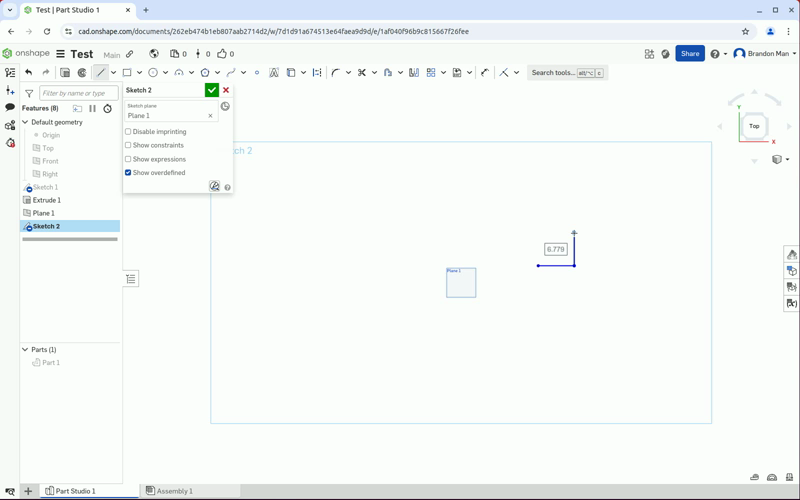
mouse_move(589, 232)
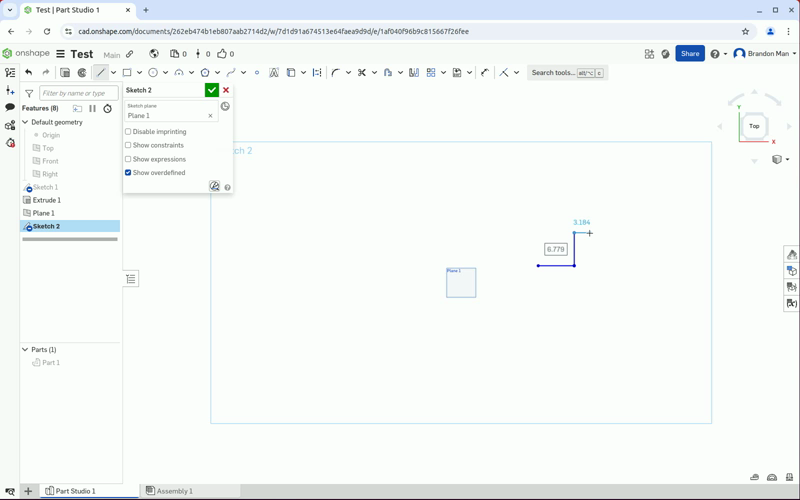
mouse_move(538, 232)
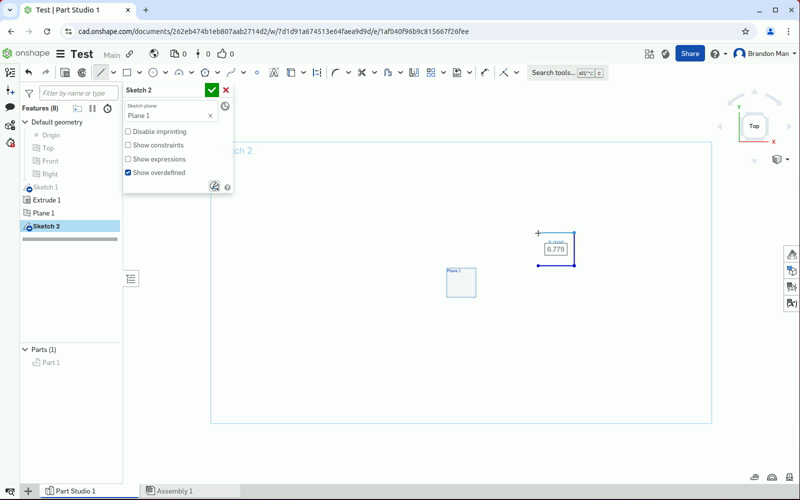
click(538, 232)
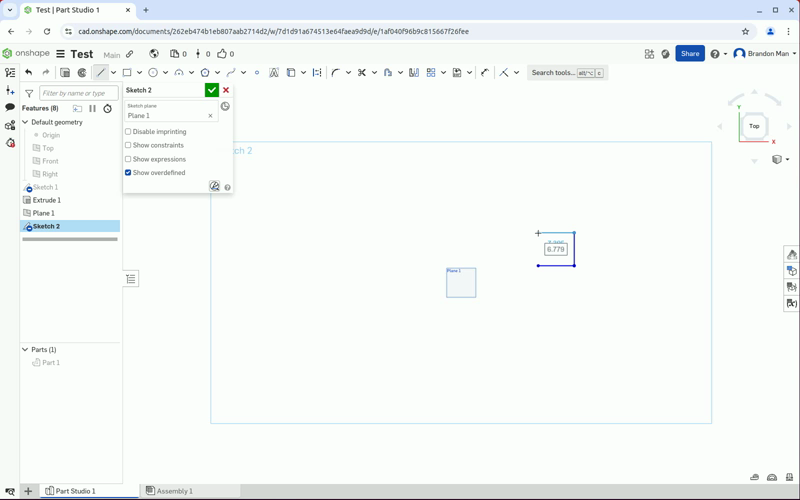
key_up(shift)
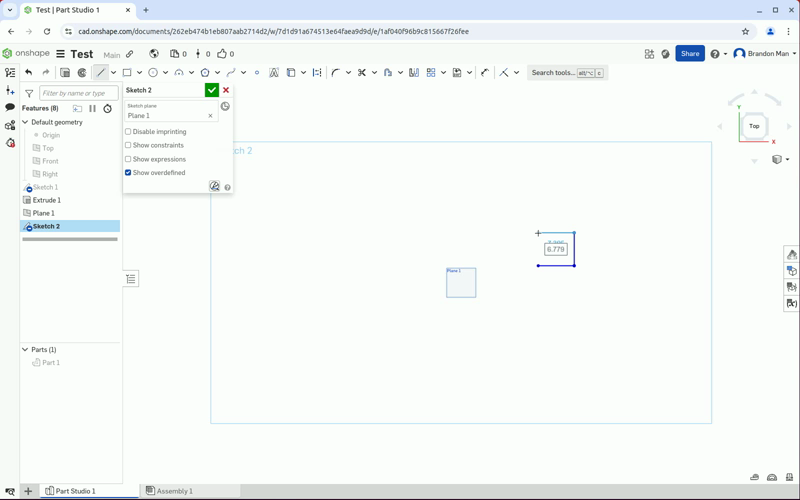
mouse_move(568, 232)
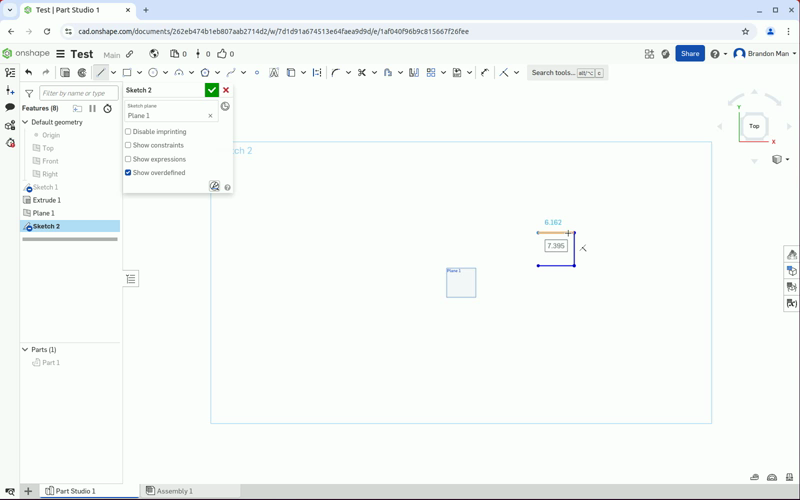
key_down(shift)
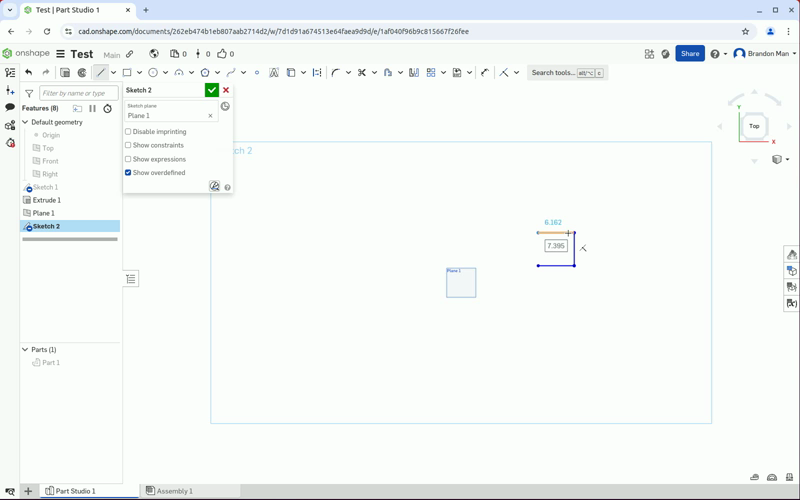
mouse_move(538, 265)
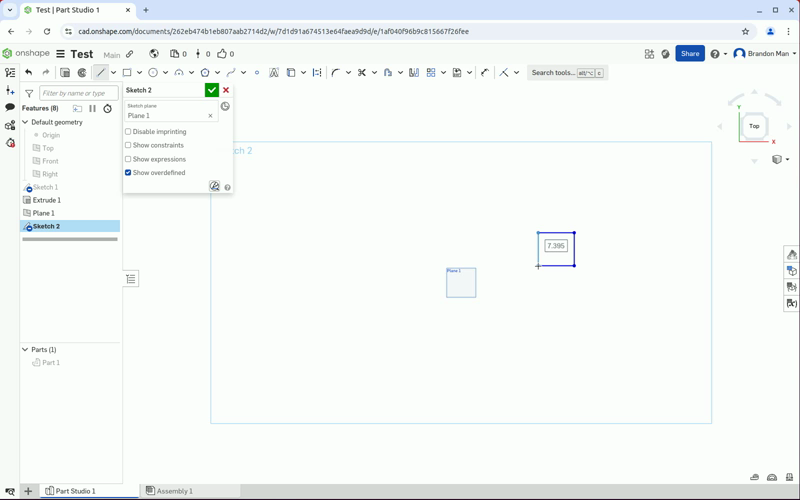
key_up(shift)
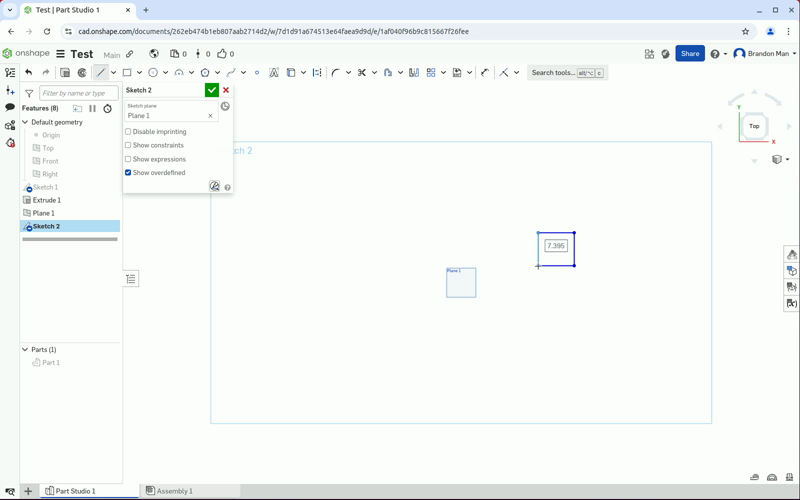
click(538, 265)
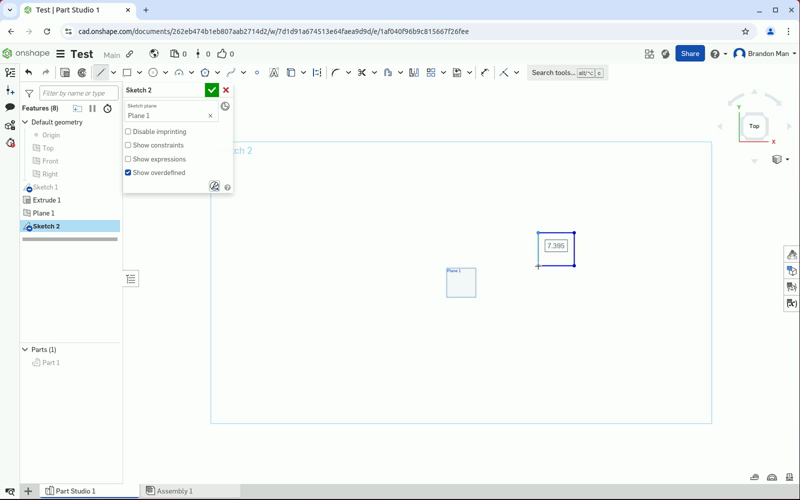
key(esc)
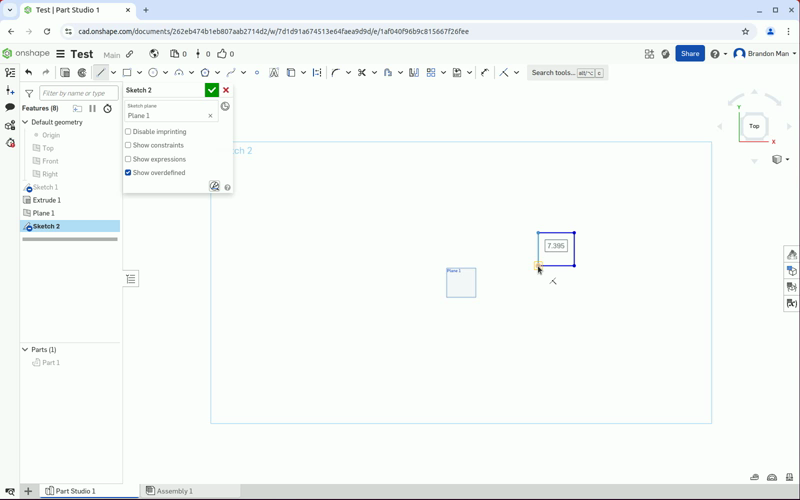
mouse_move(545, 256)
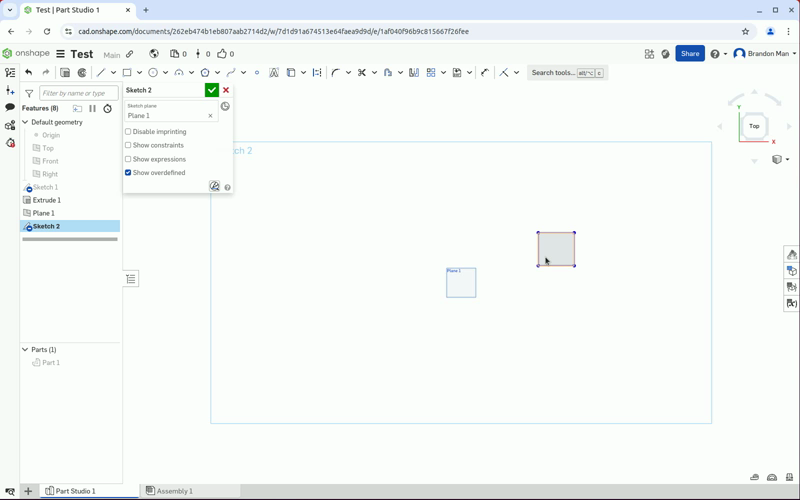
scroll(6)
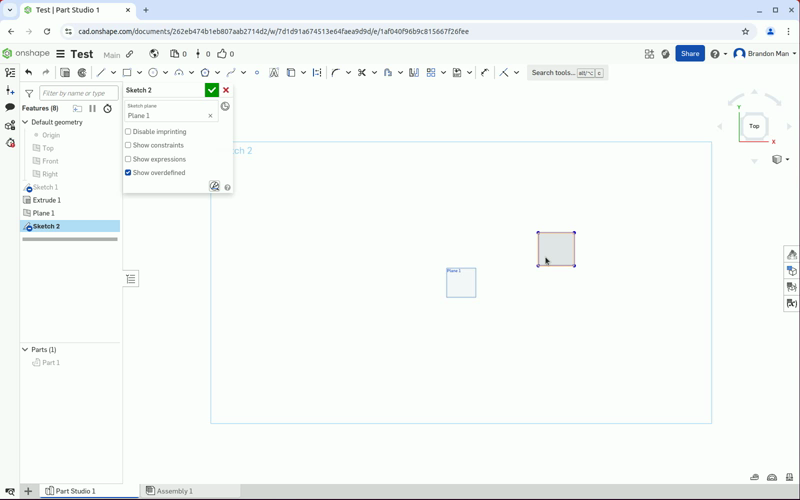
scroll(6)
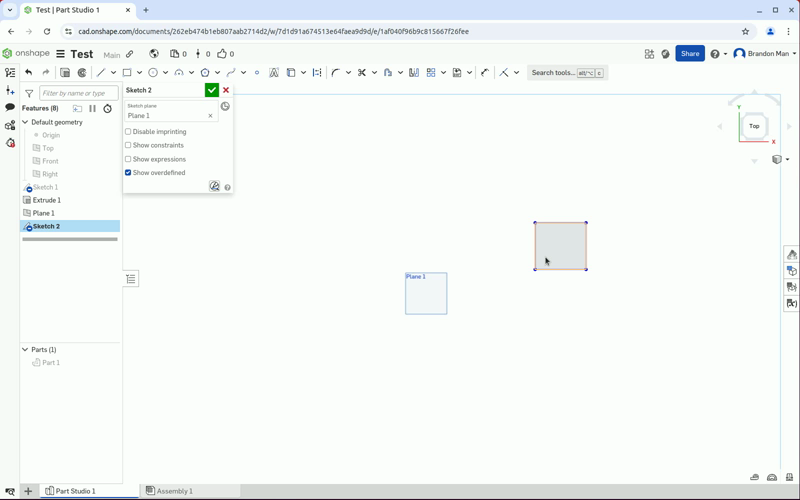
scroll(6)
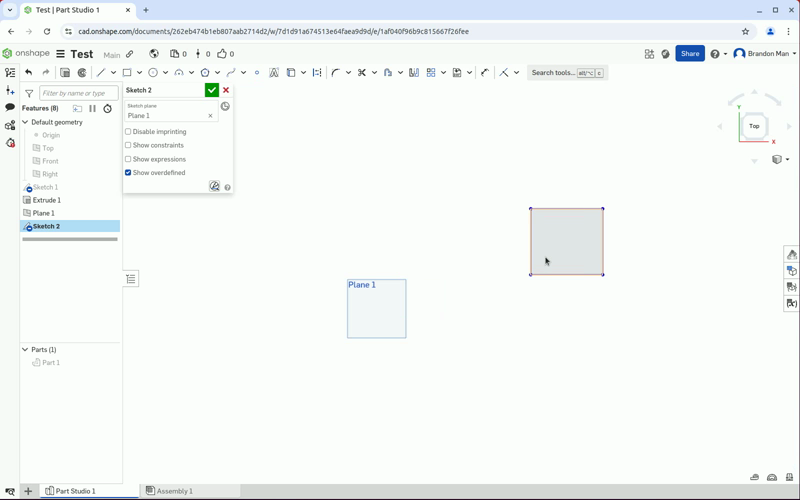
scroll(6)
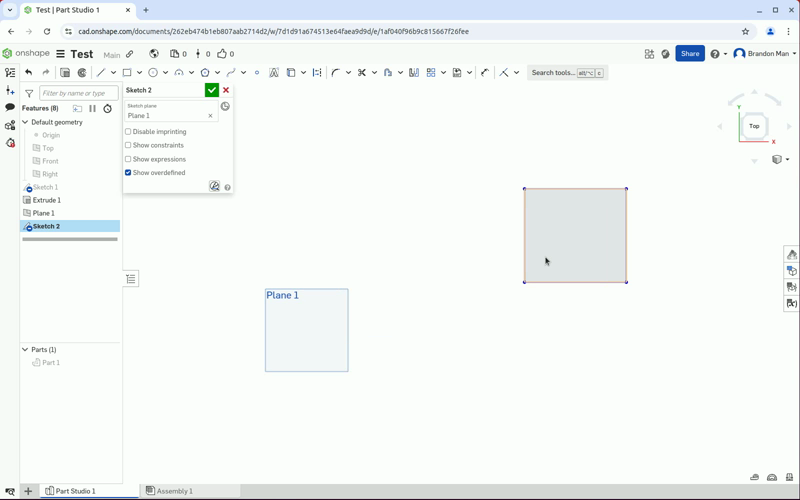
scroll(6)
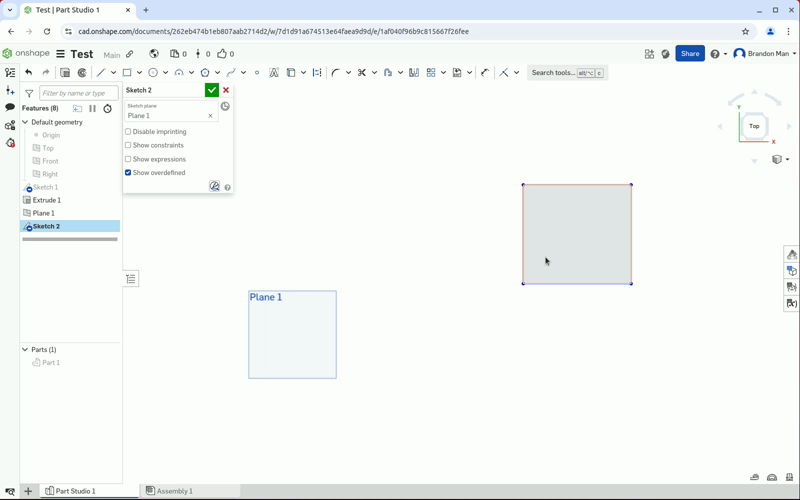
scroll(6)
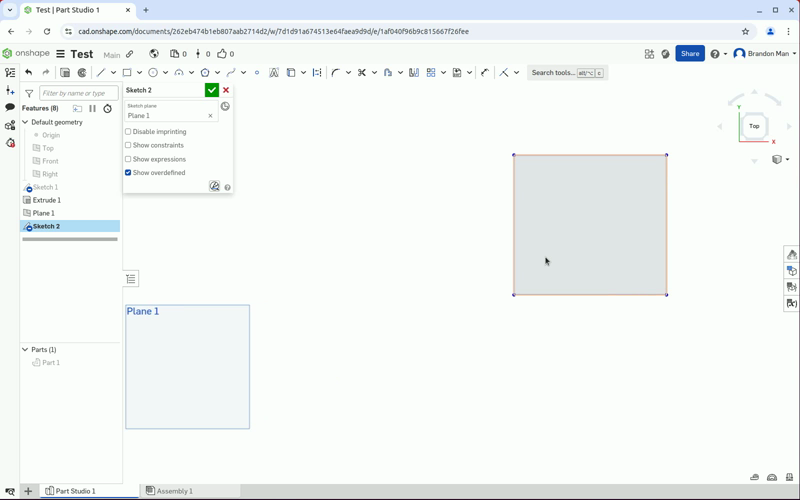
scroll(6)
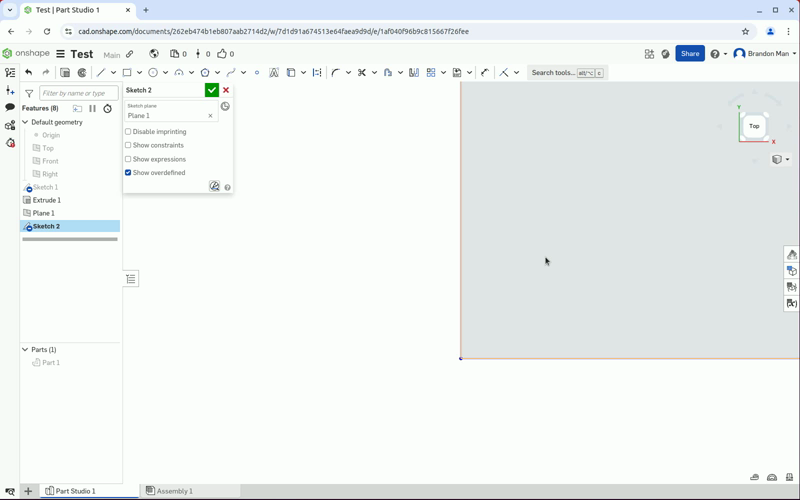
click(545, 256)
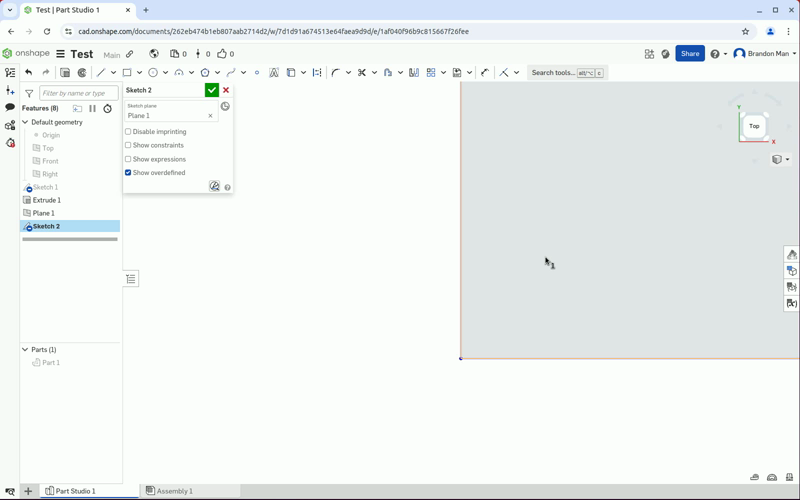
scroll(-6)
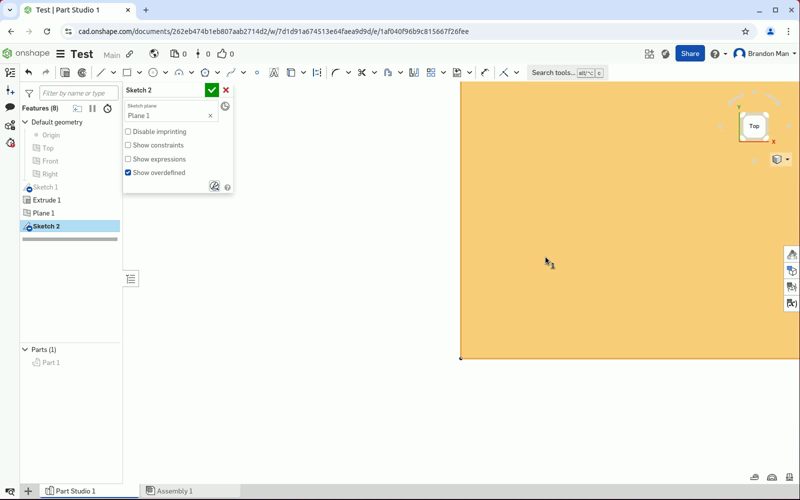
scroll(-6)
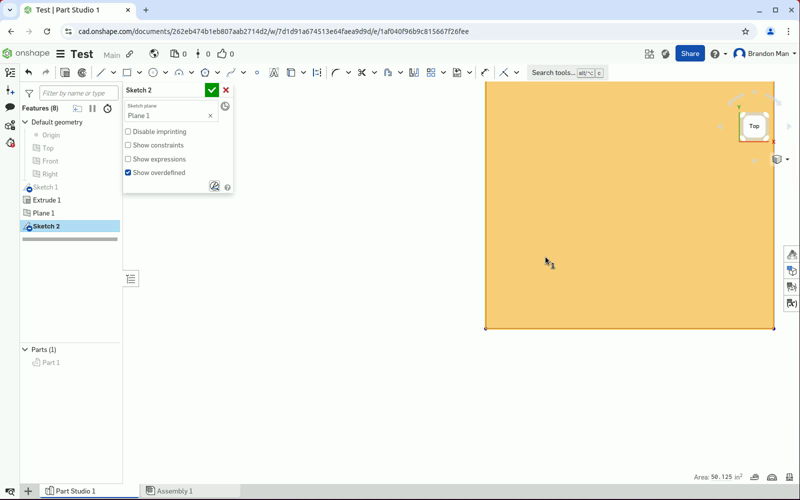
scroll(-6)
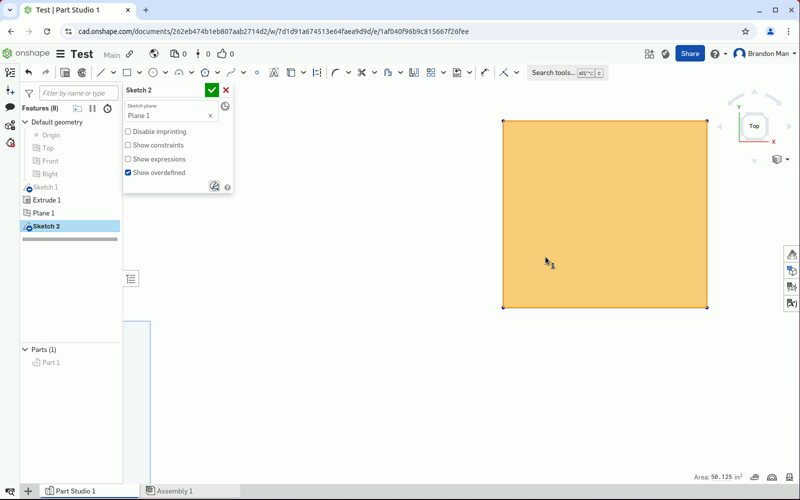
scroll(-6)
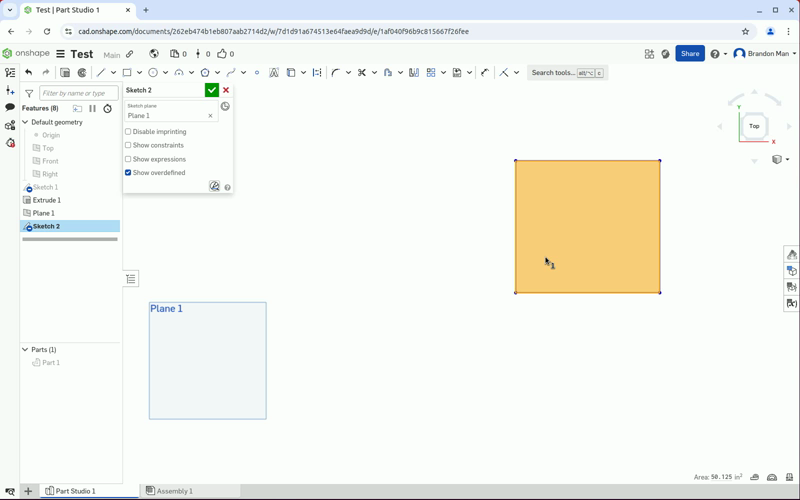
scroll(-6)
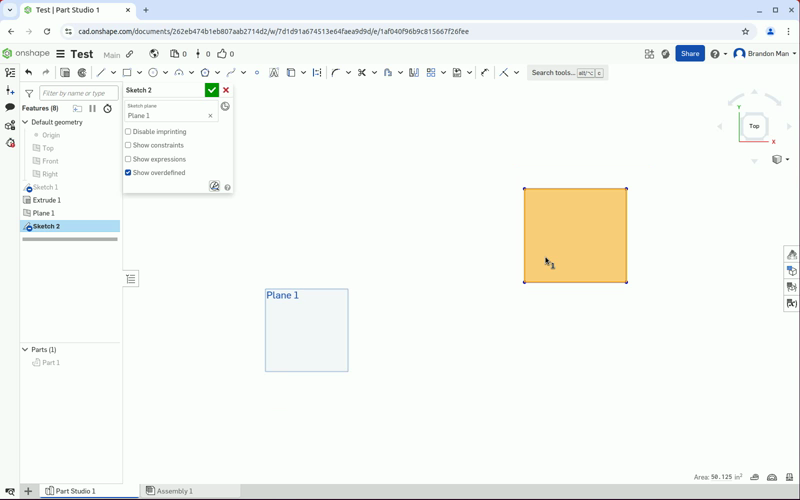
scroll(-6)
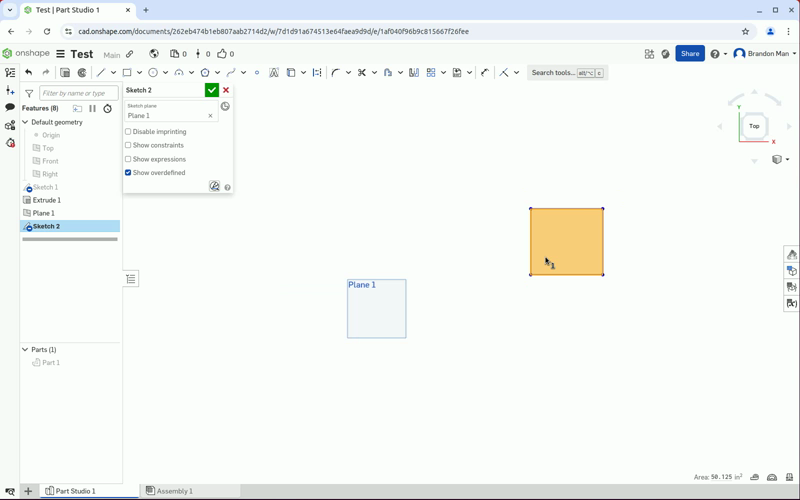
scroll(-6)
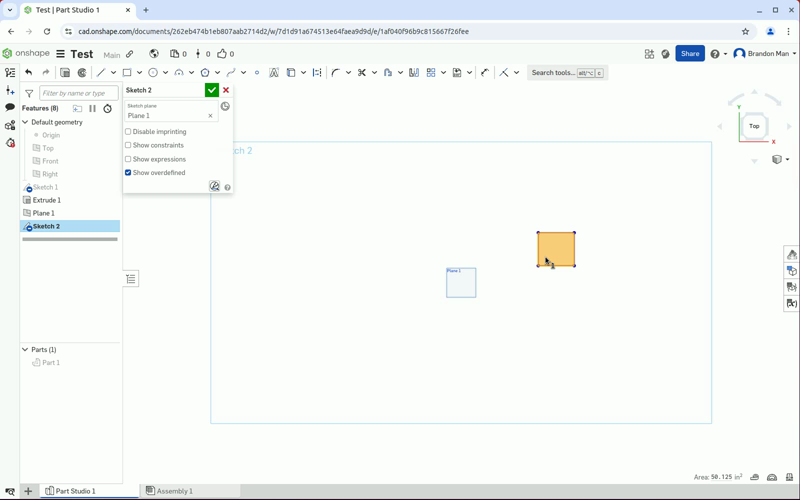
mouse_move(73, 352)
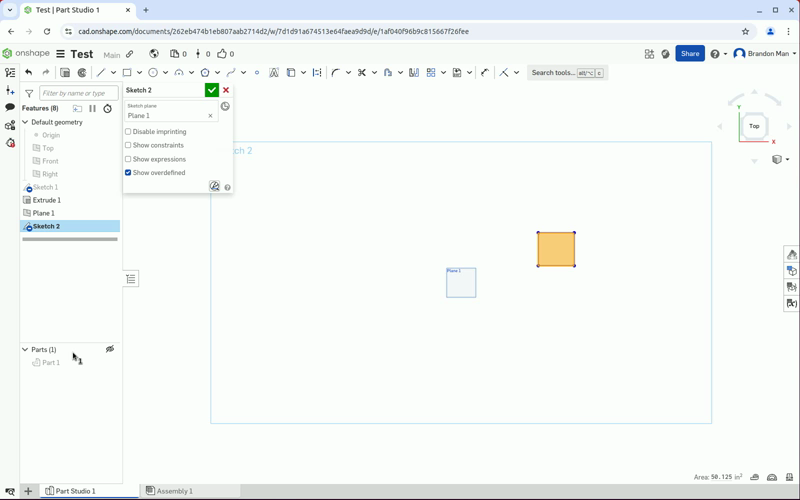
key(shift+y)
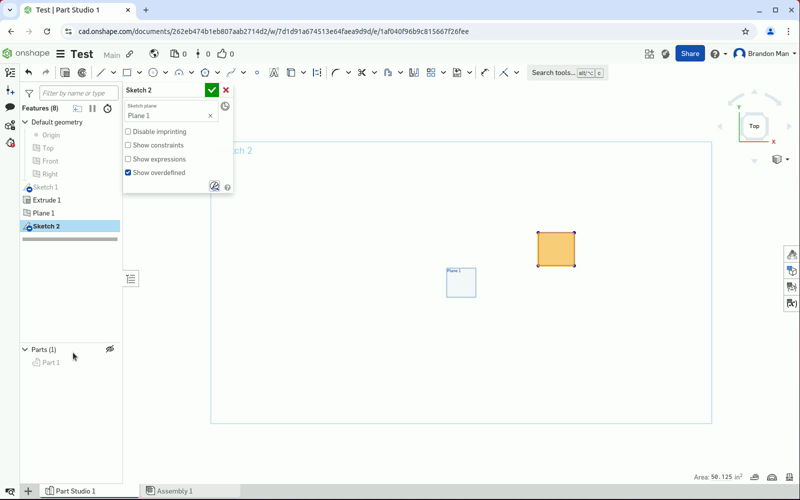
key(shift+e)
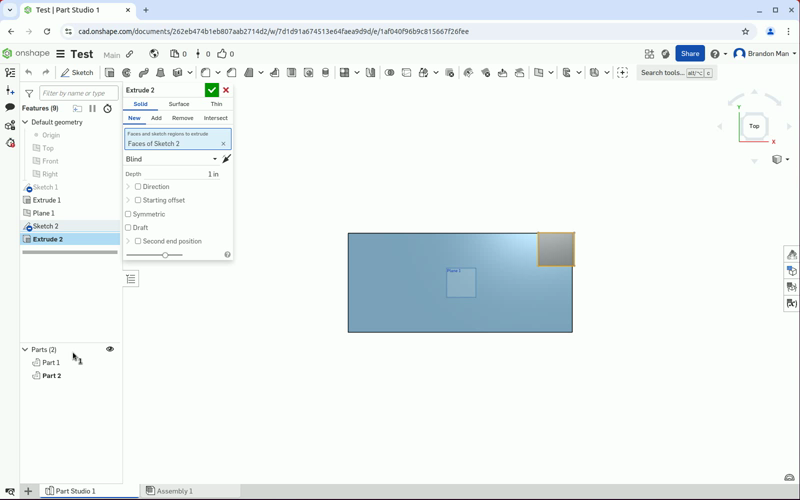
mouse_move(143, 106)
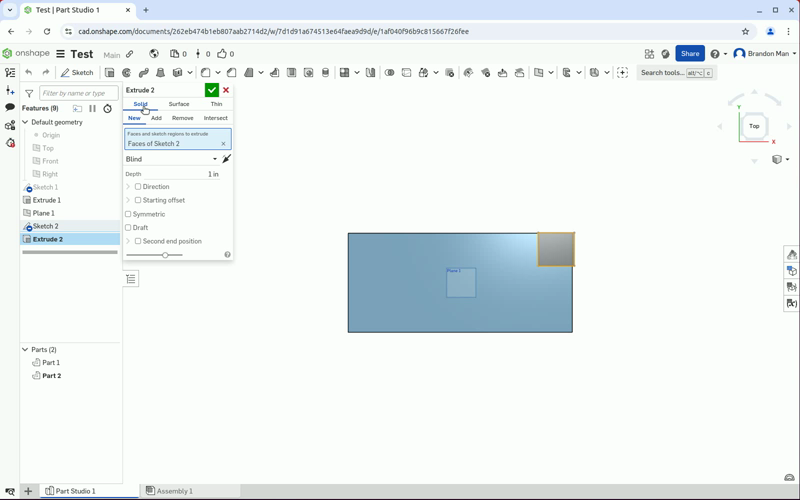
click(143, 106)
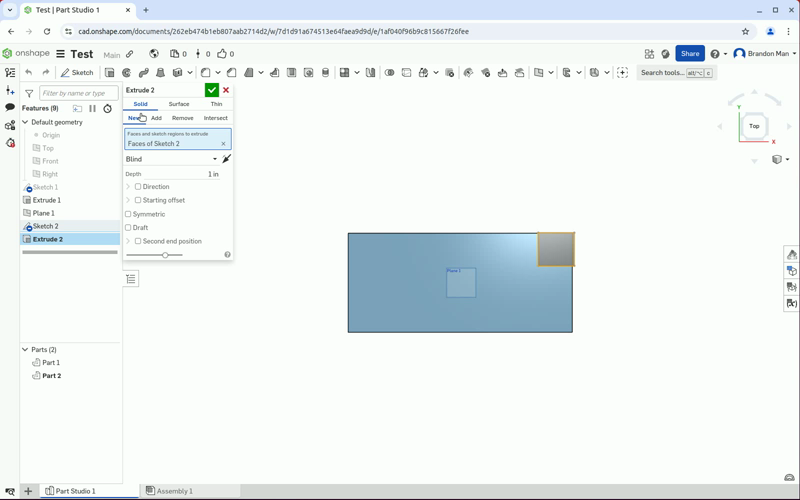
mouse_move(137, 120)
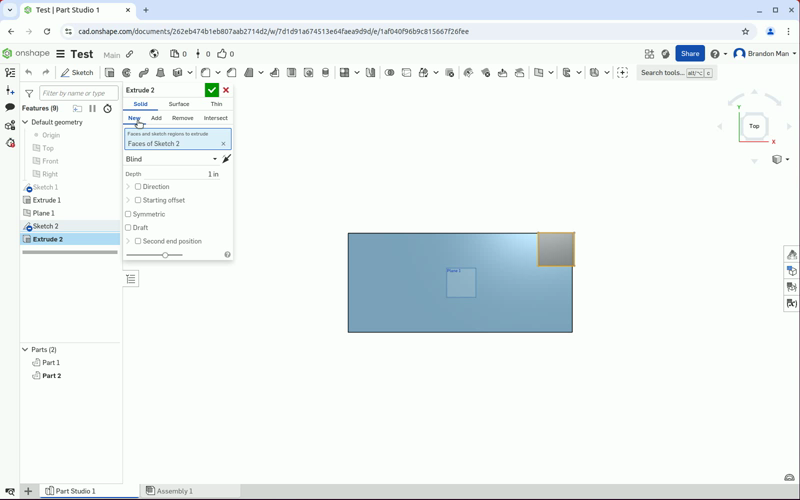
click(137, 120)
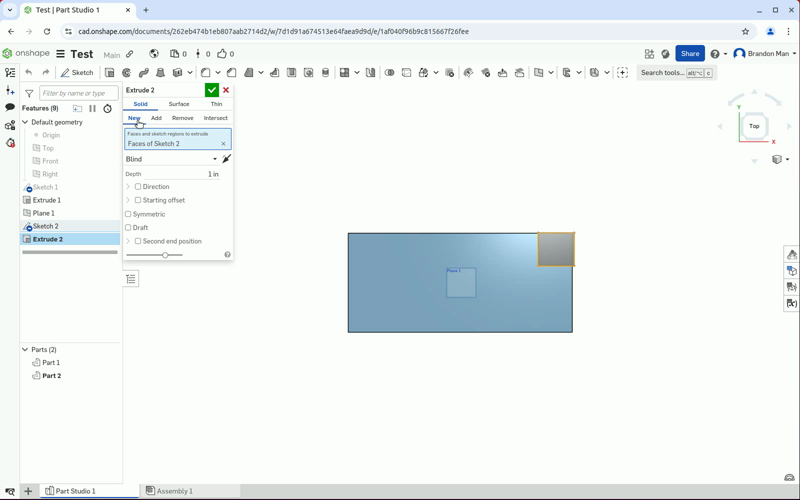
key(tab, 4)
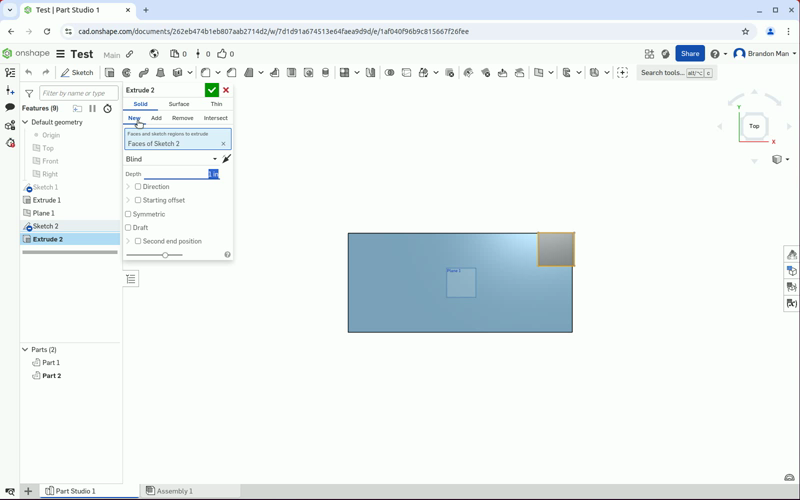
text(14.443)
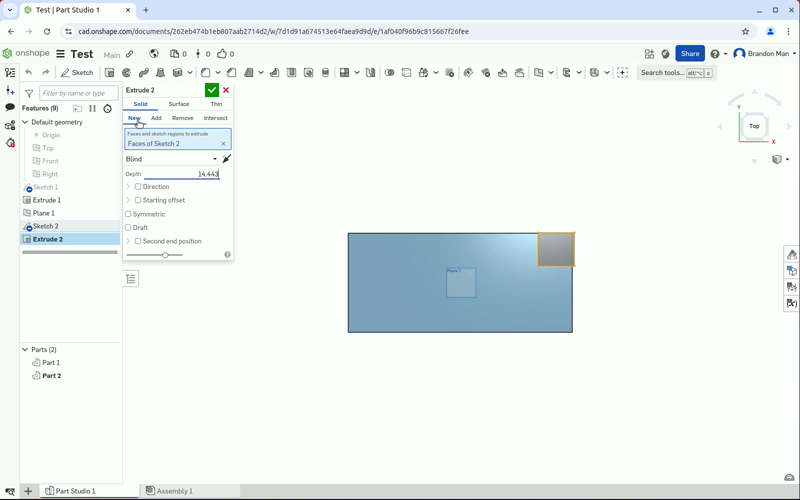
key(enter)
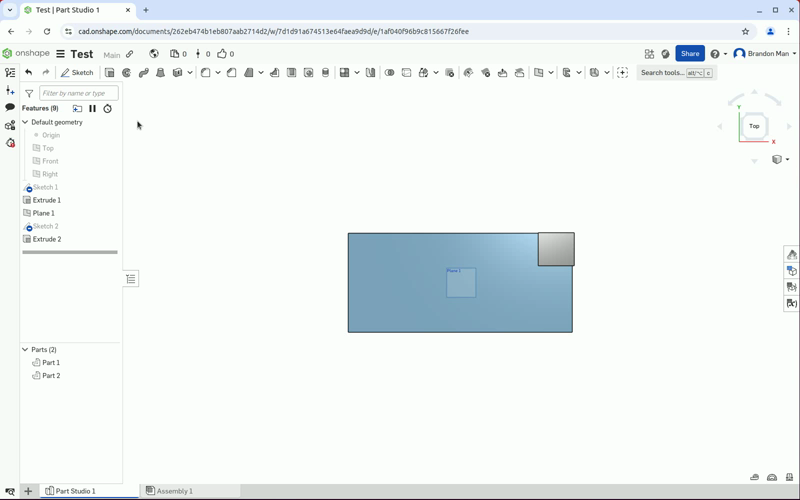
key(shift+h)
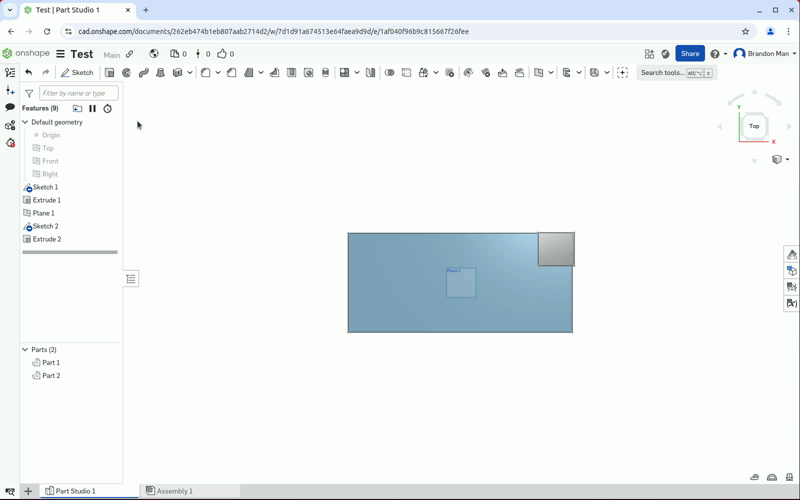
key(shift+h)
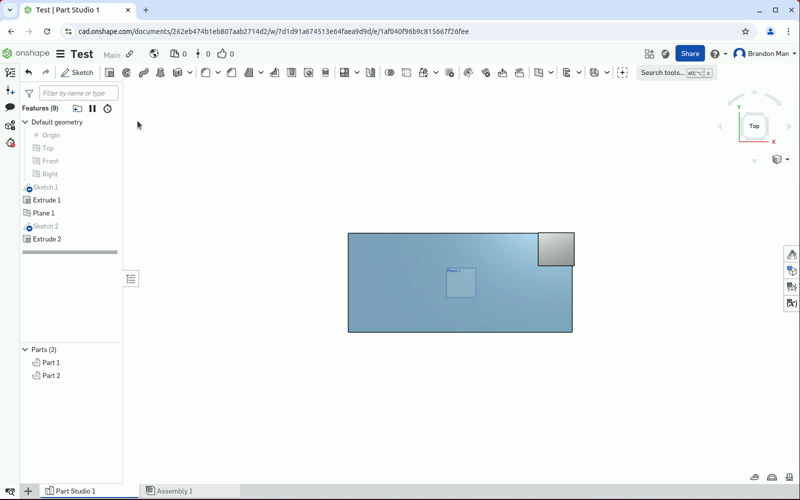
mouse_move(73, 189)
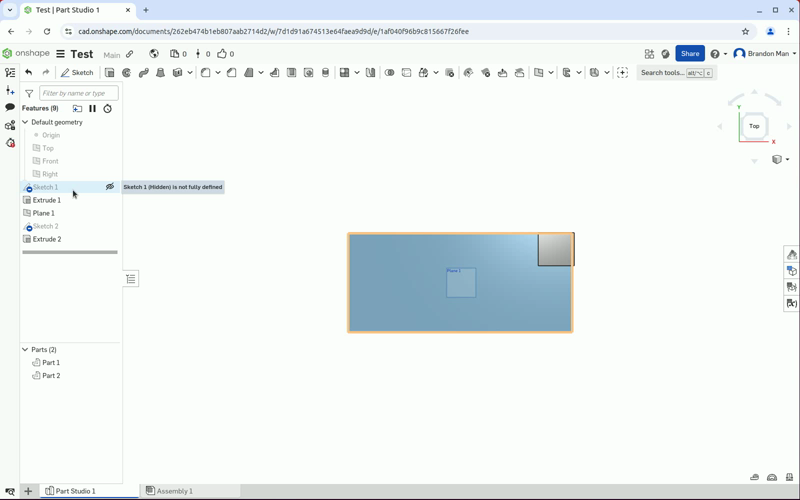
click(73, 189)
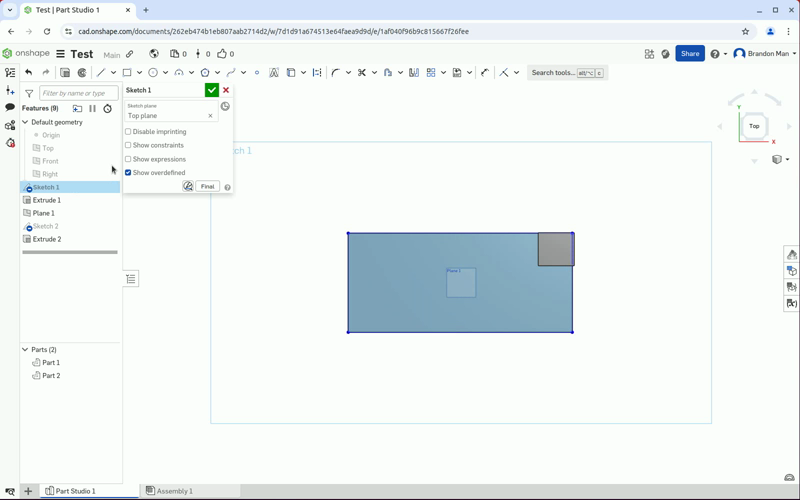
mouse_move(229, 92)
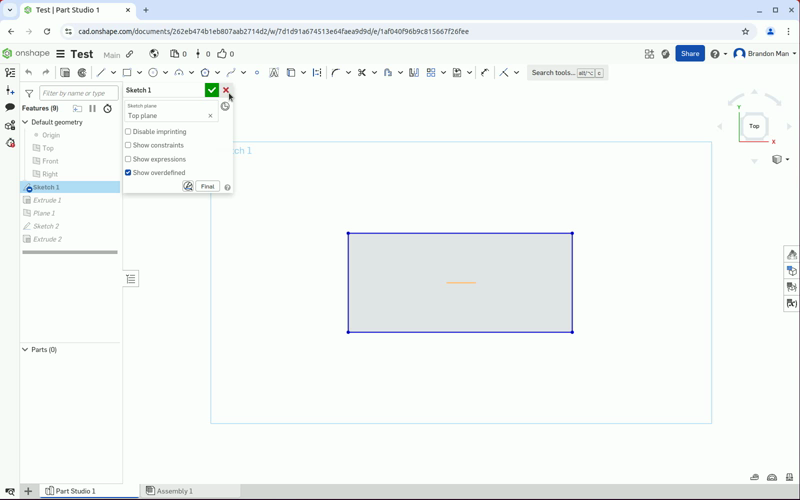
click(229, 92)
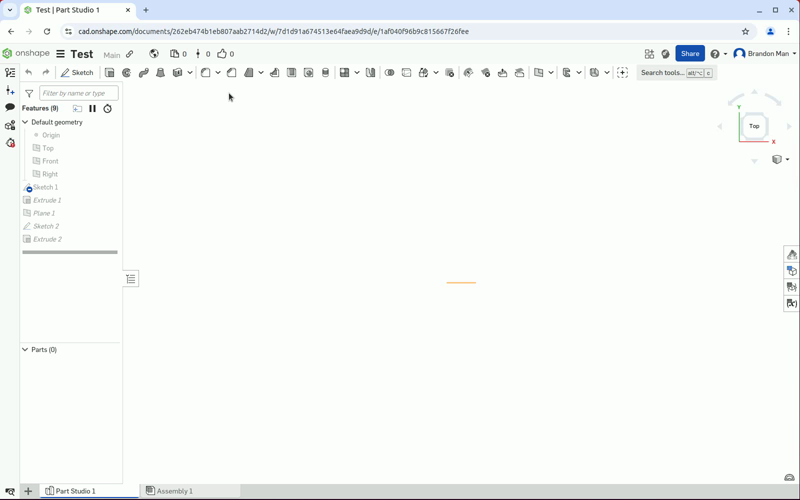
key(shift+s)
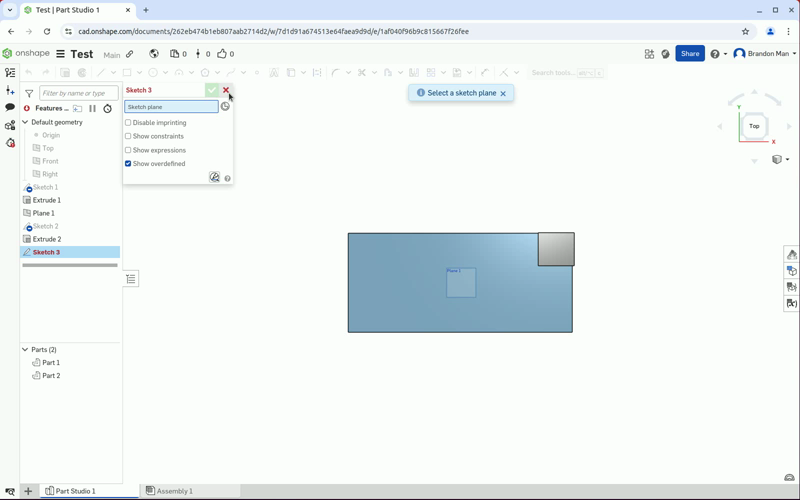
mouse_move(73, 215)
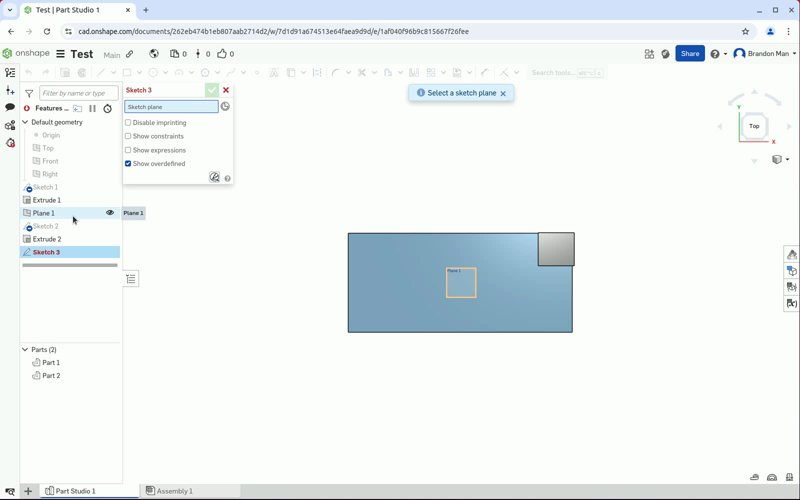
click(73, 215)
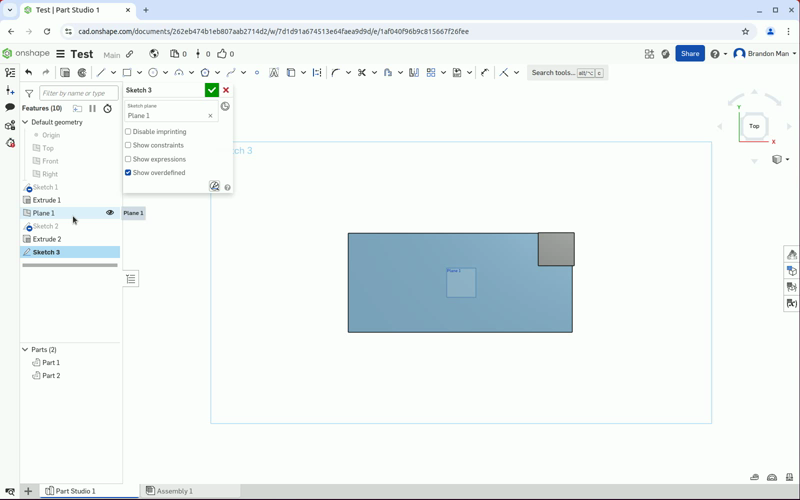
mouse_move(73, 352)
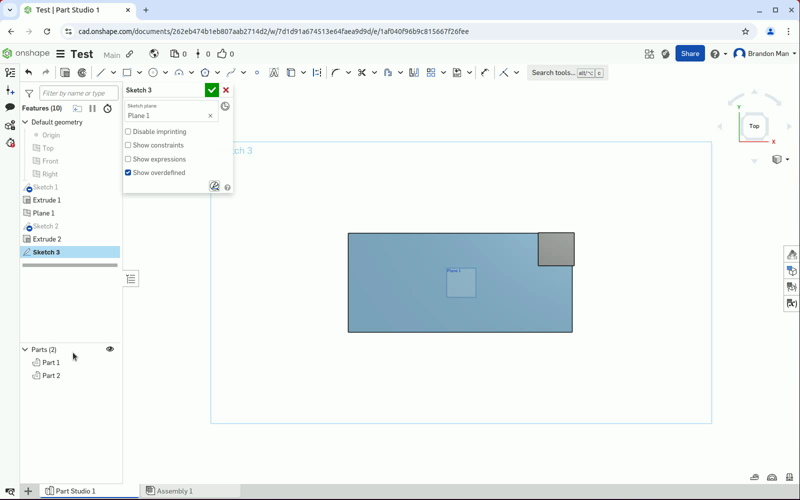
key(y)
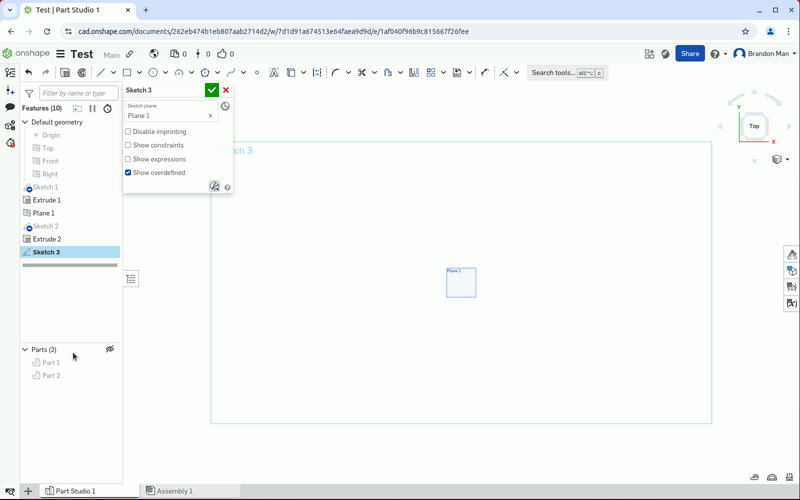
key(l)
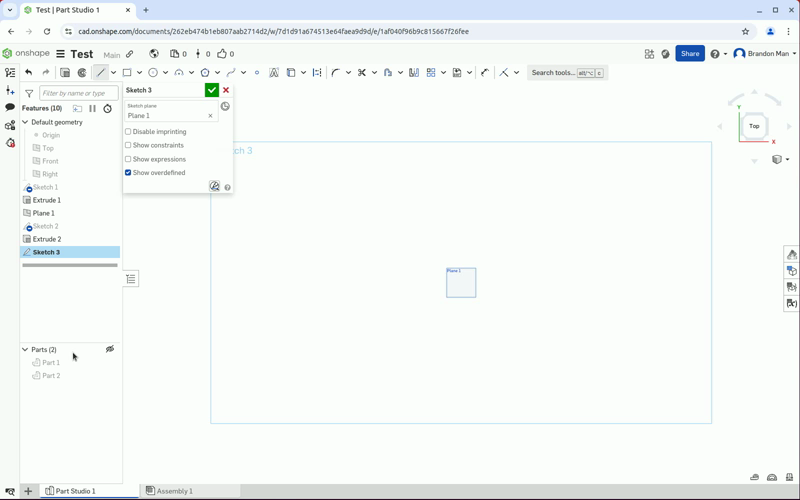
key_down(shift)
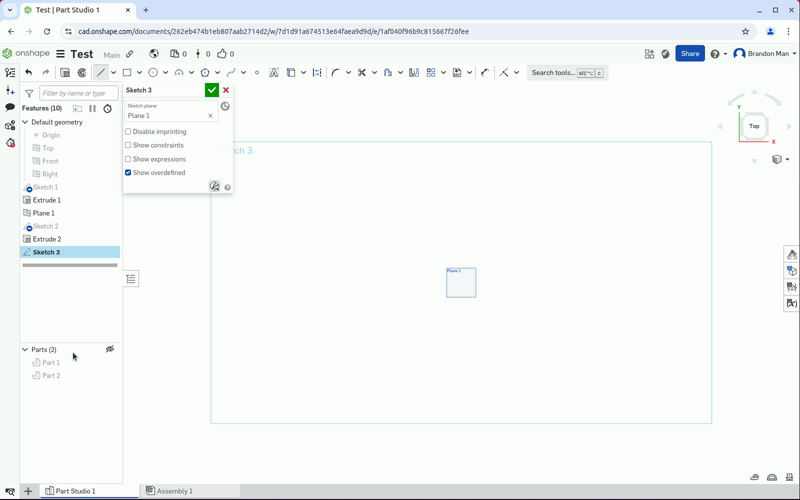
mouse_move(538, 332)
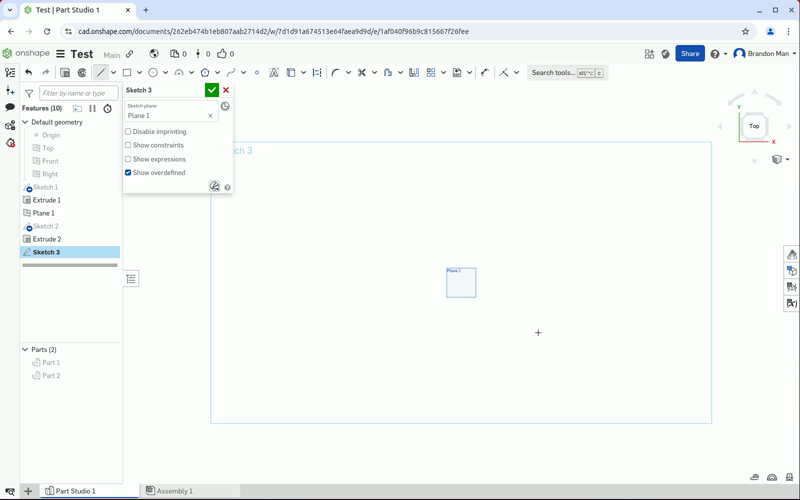
click(538, 332)
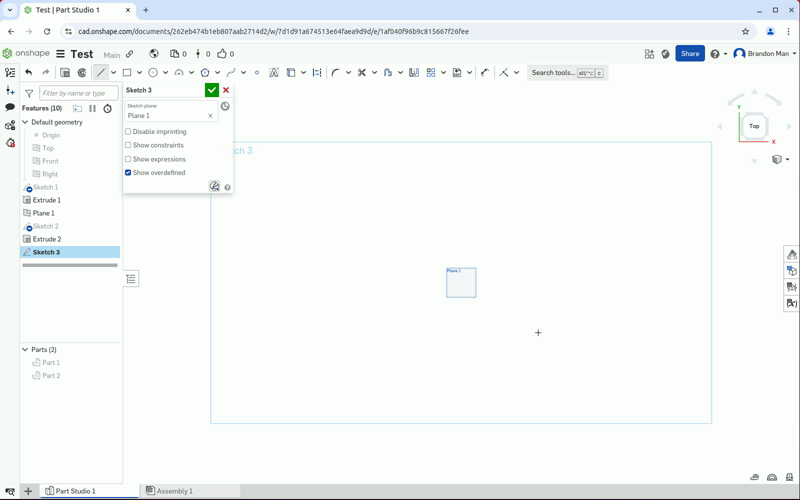
key_up(shift)
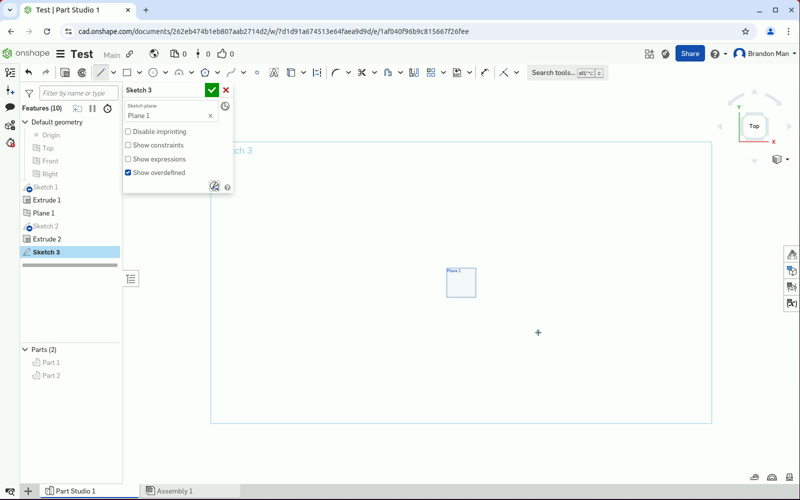
key_down(shift)
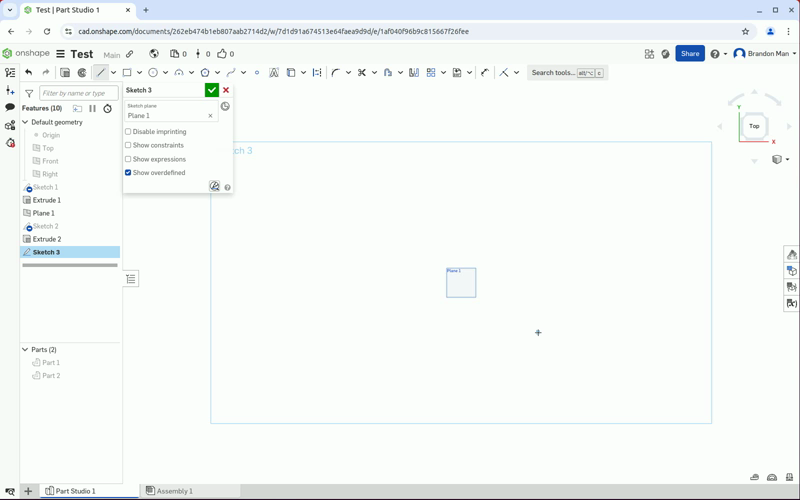
mouse_move(568, 332)
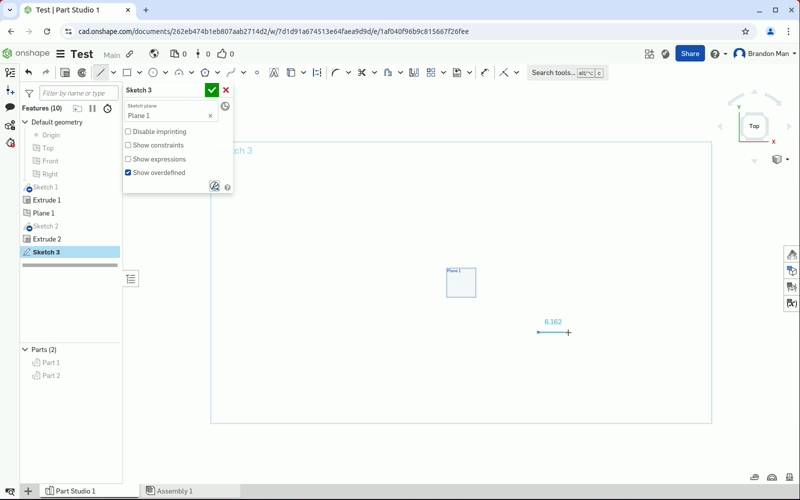
mouse_move(574, 332)
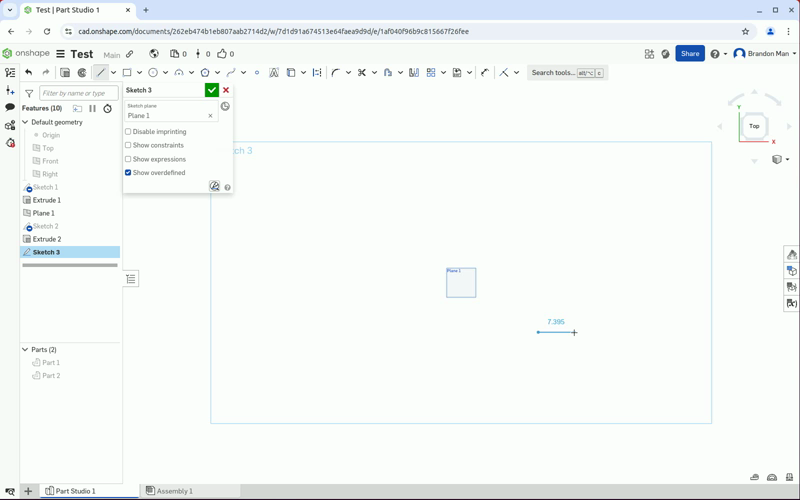
click(574, 332)
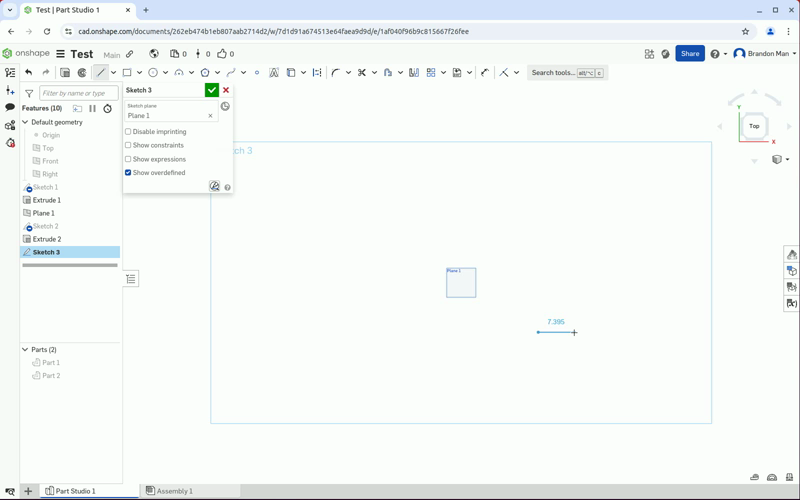
key_up(shift)
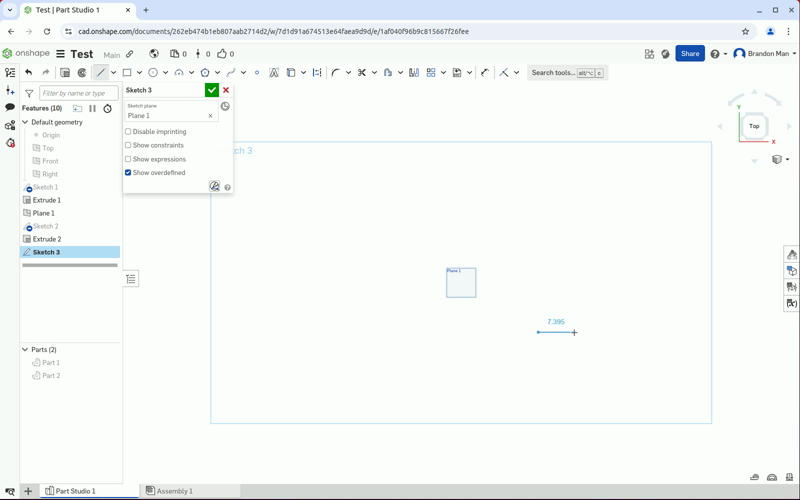
key_down(shift)
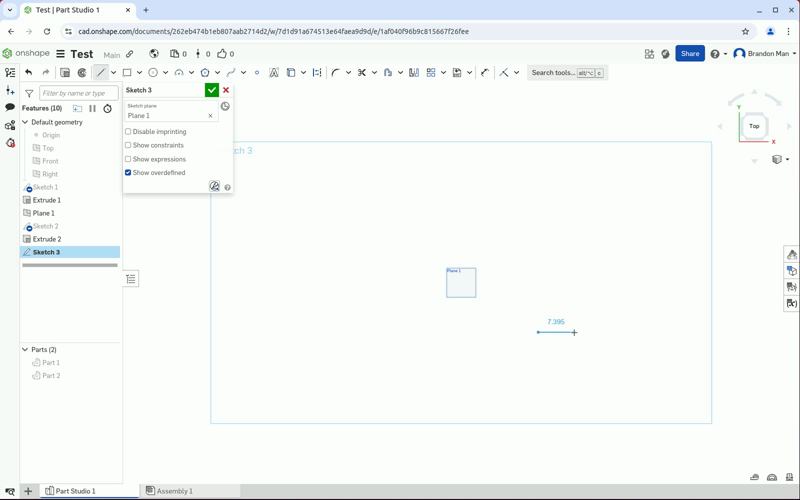
mouse_move(589, 332)
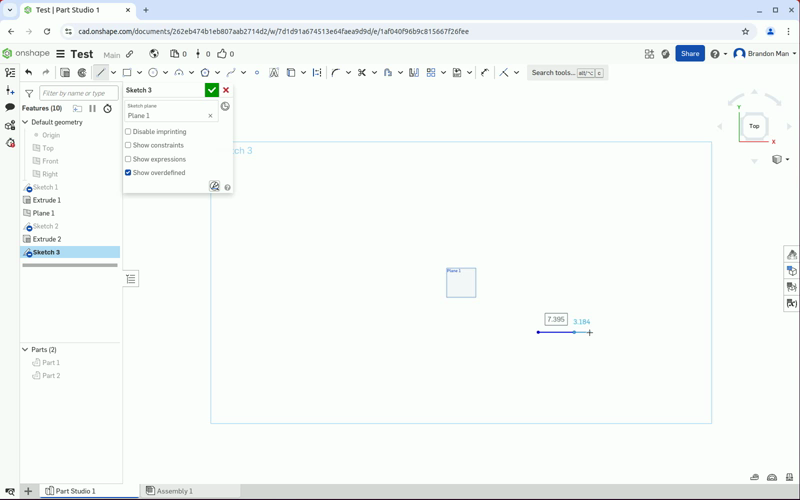
mouse_move(574, 299)
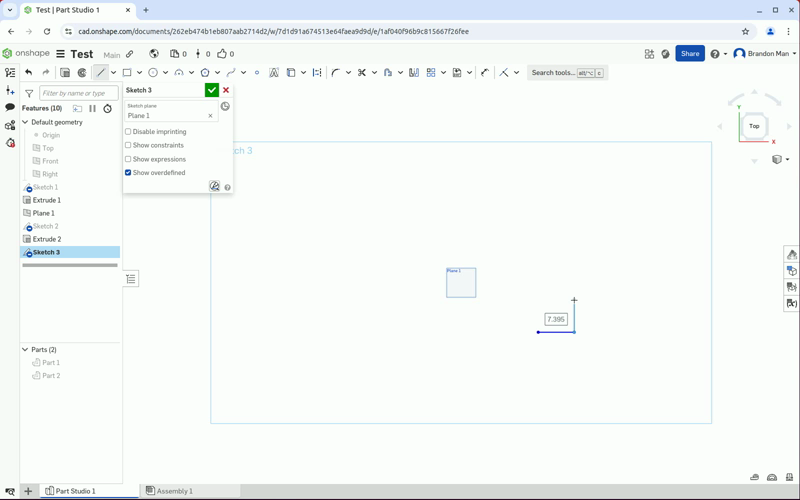
click(574, 299)
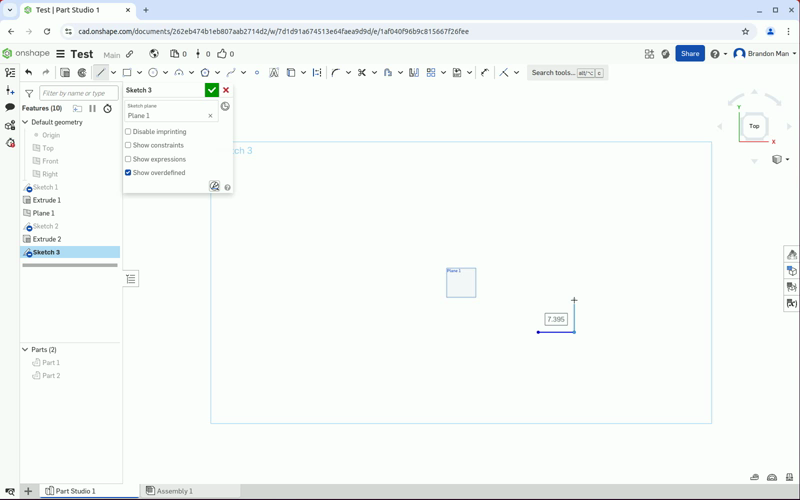
key_up(shift)
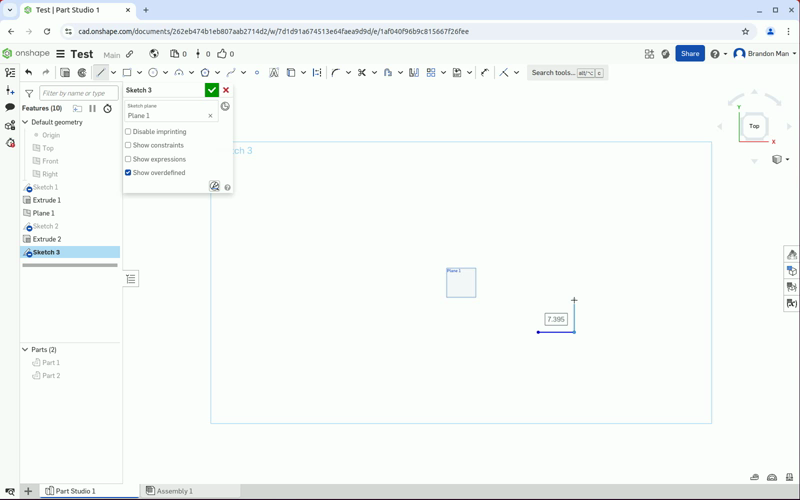
key_down(shift)
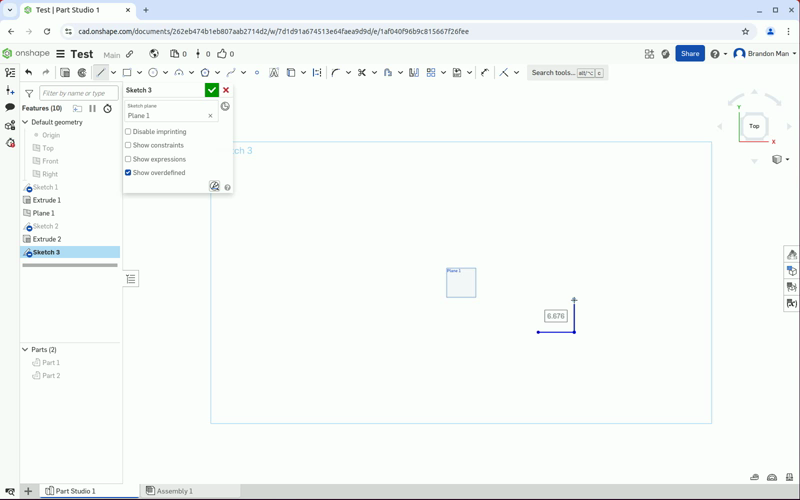
mouse_move(589, 299)
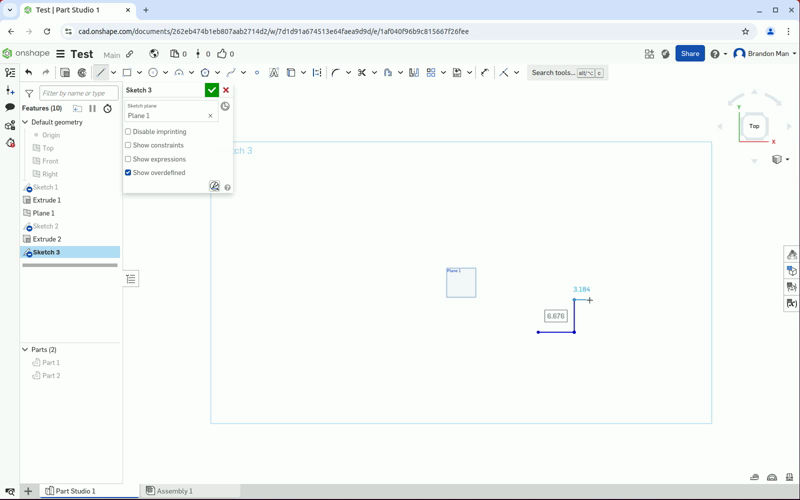
mouse_move(538, 299)
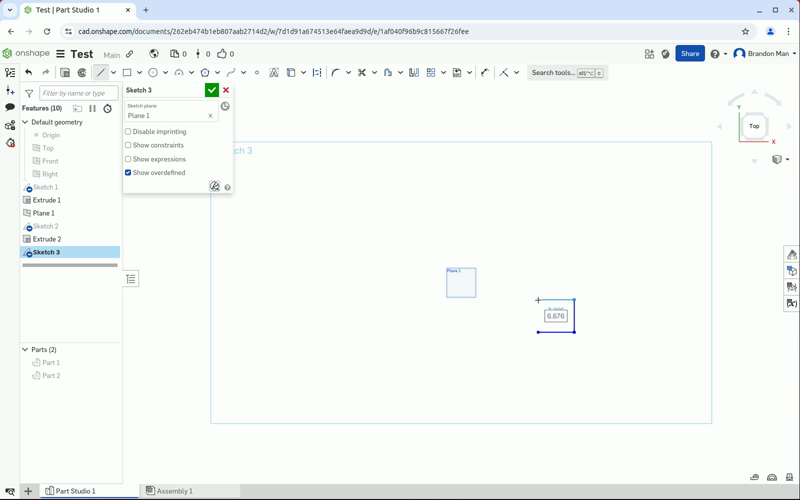
click(538, 299)
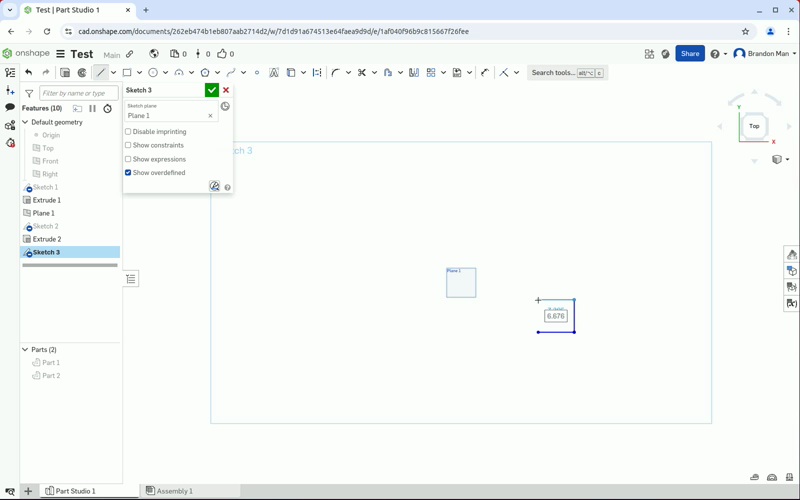
key_up(shift)
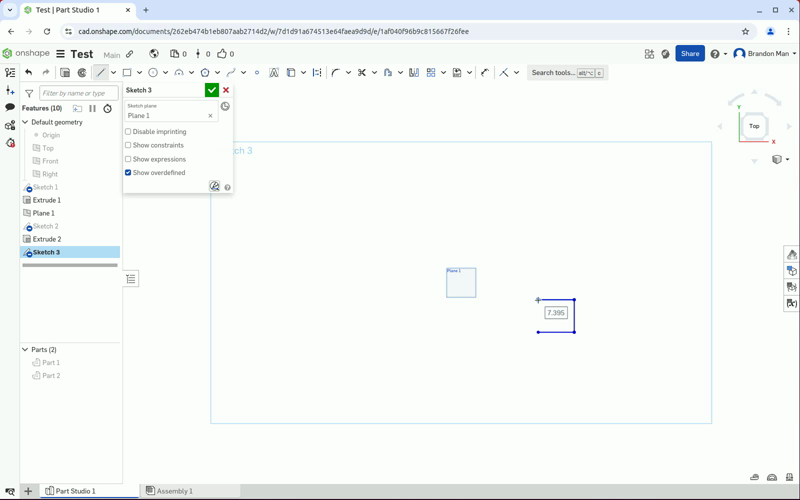
mouse_move(568, 299)
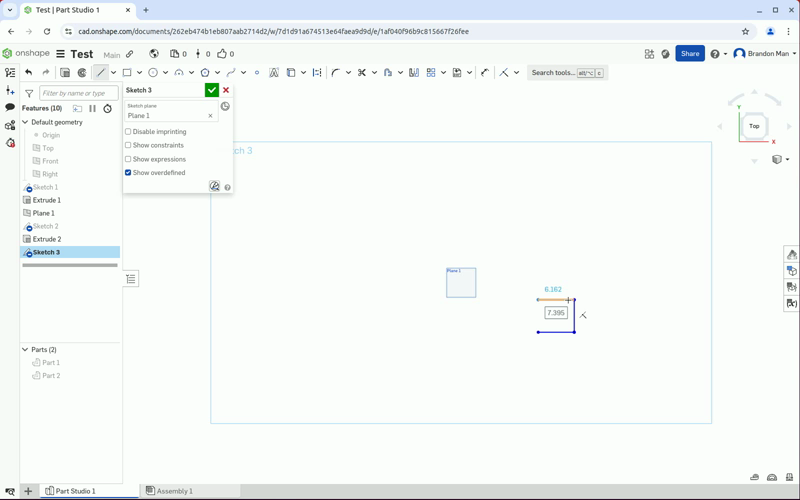
key_down(shift)
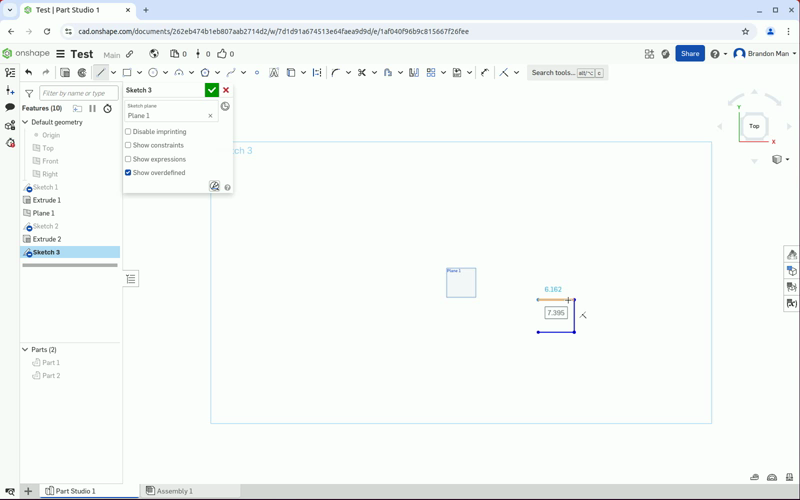
mouse_move(538, 332)
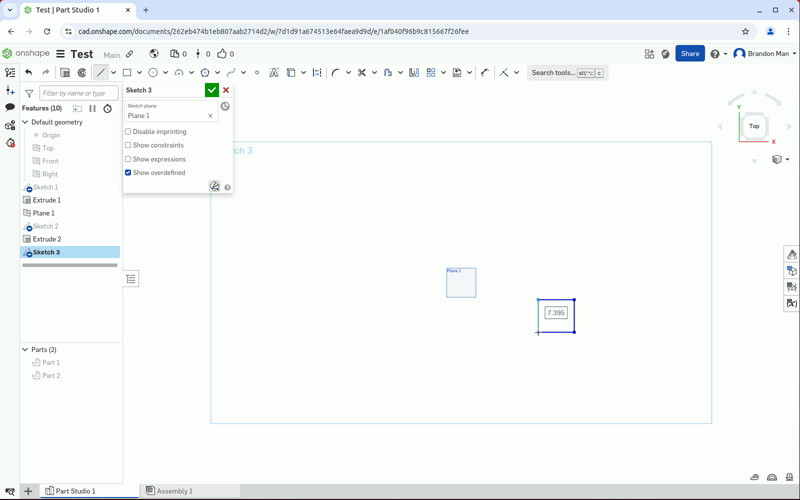
key_up(shift)
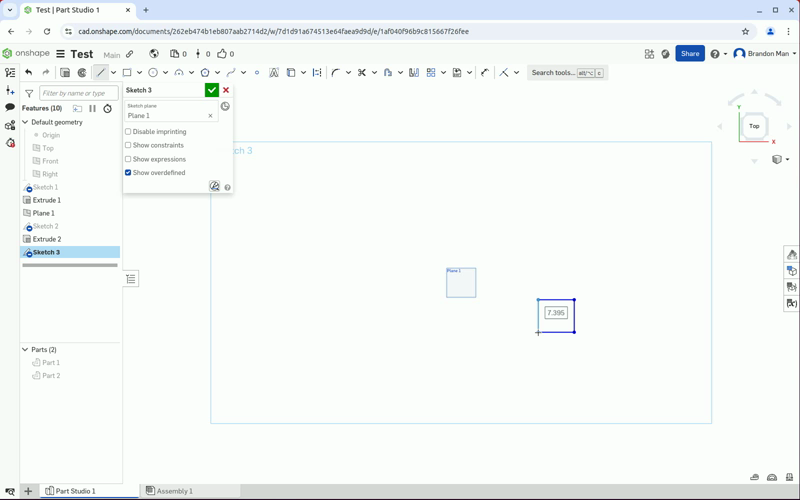
click(538, 332)
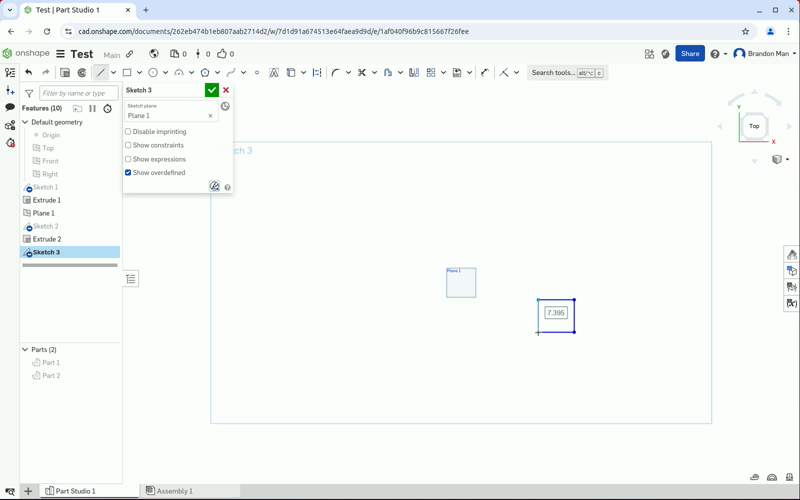
key(esc)
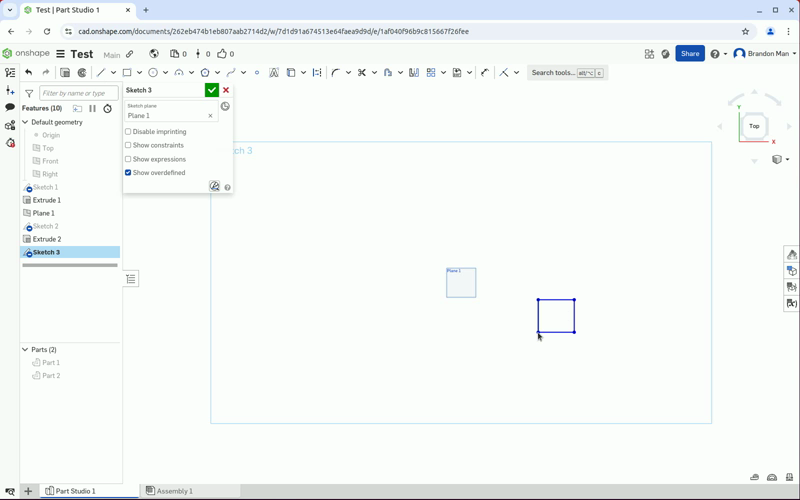
mouse_move(555, 301)
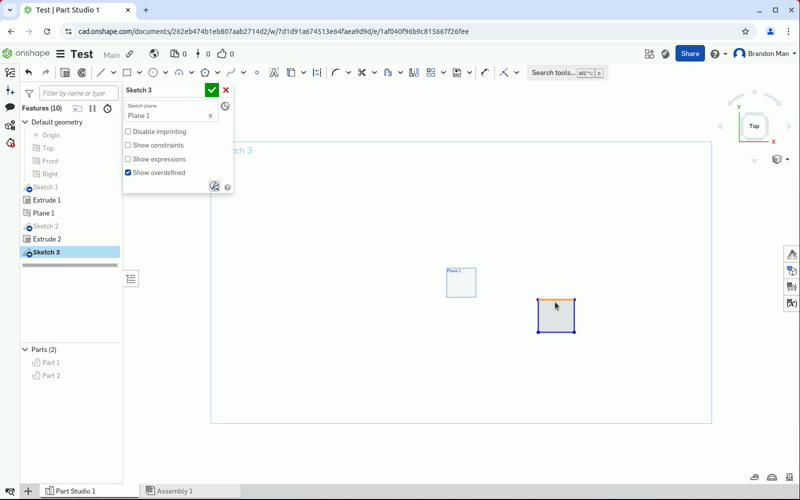
scroll(6)
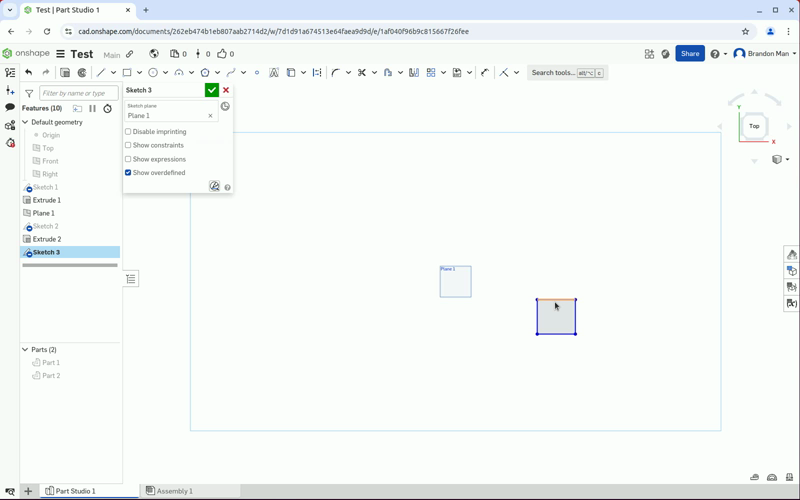
scroll(6)
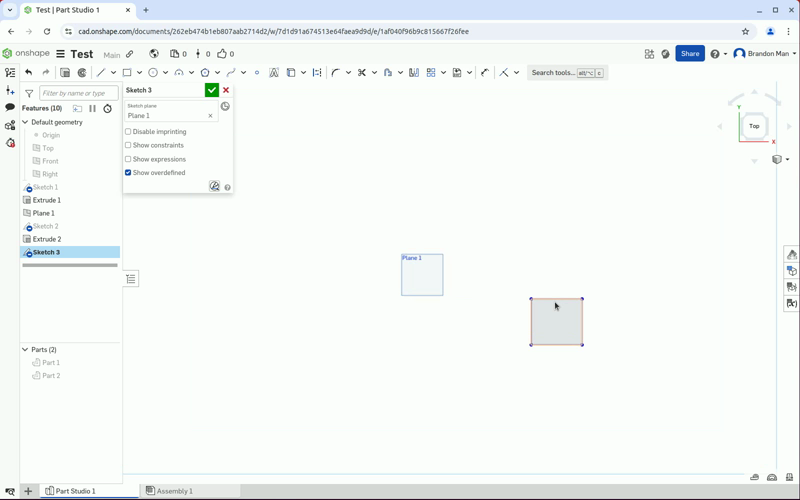
scroll(6)
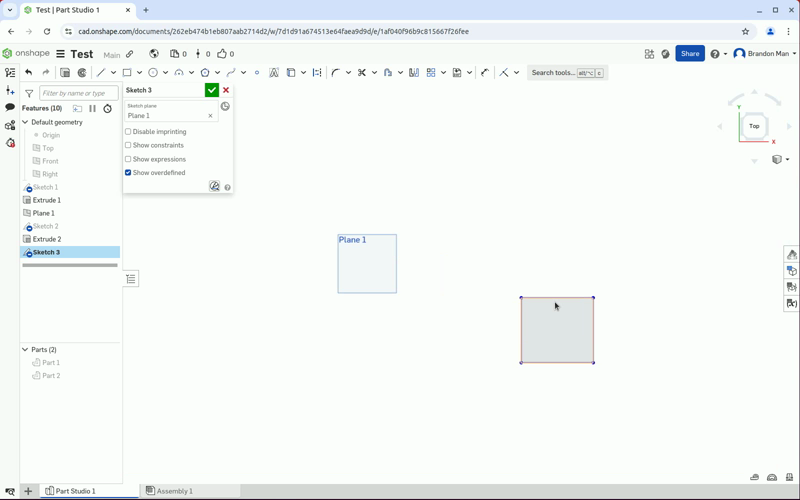
scroll(6)
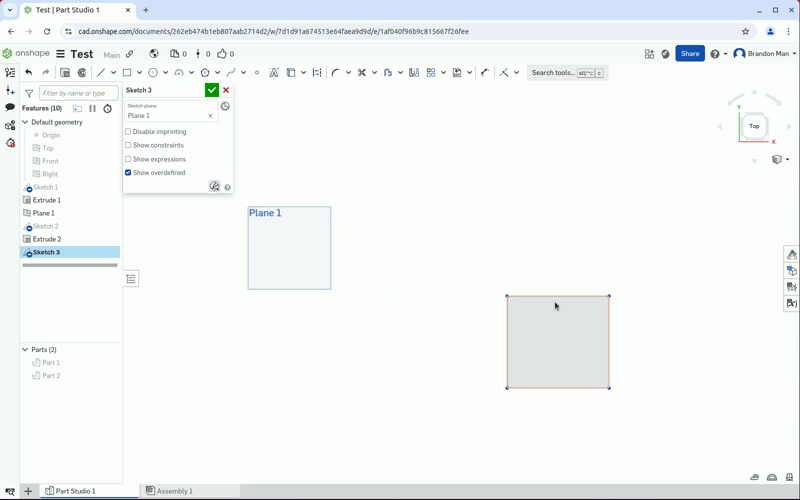
scroll(6)
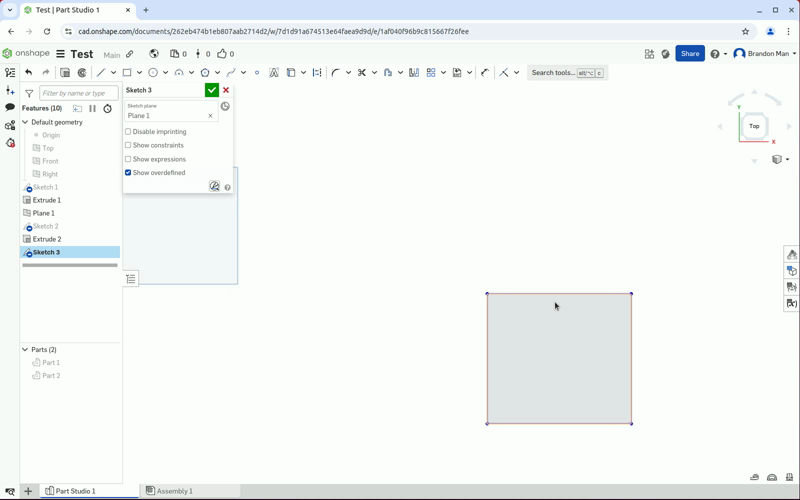
scroll(6)
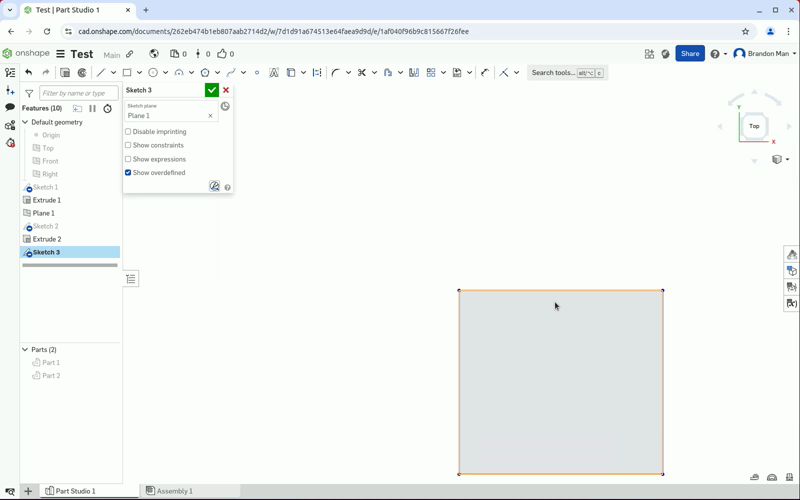
scroll(6)
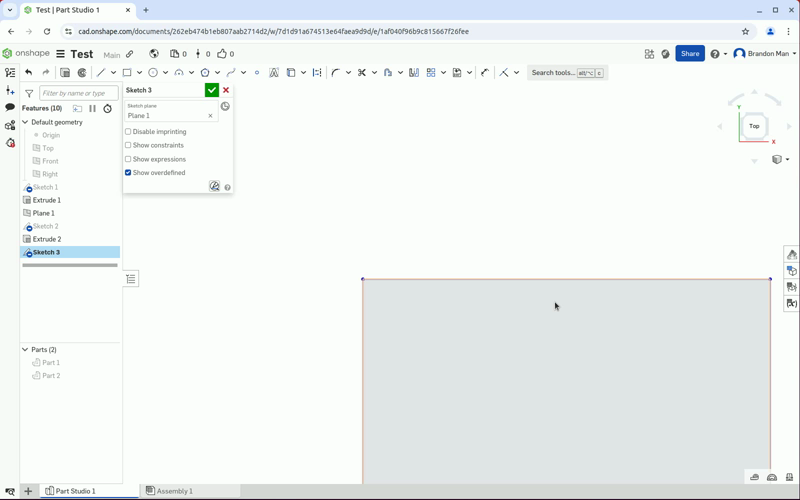
click(555, 301)
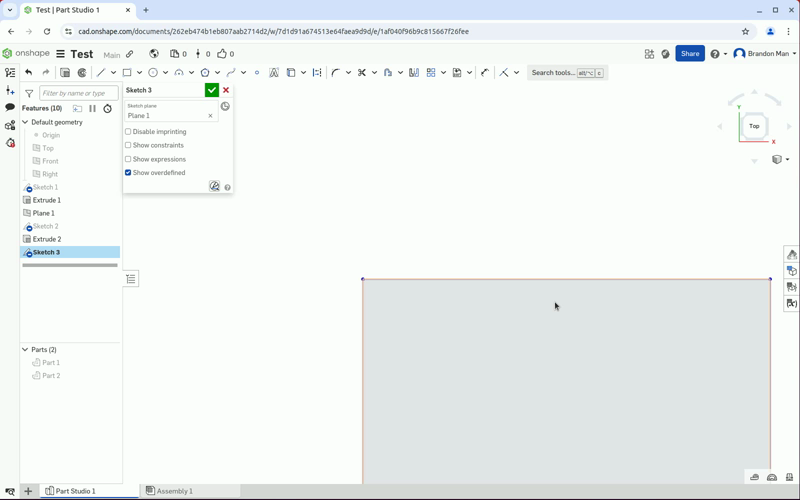
scroll(-6)
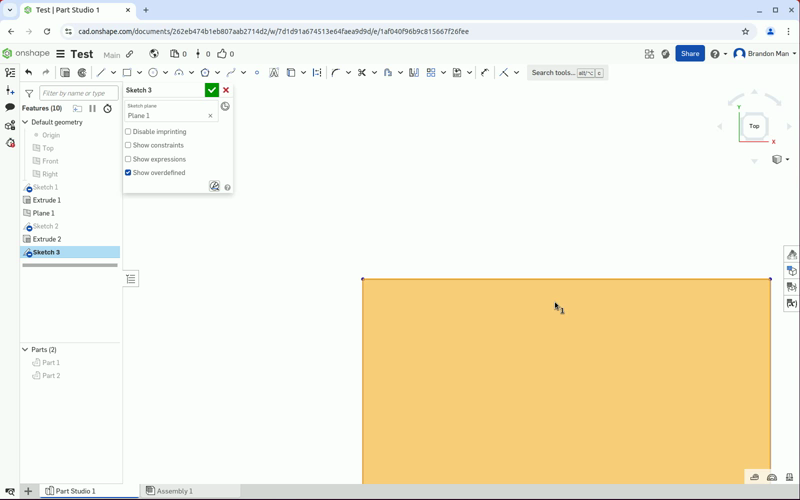
scroll(-6)
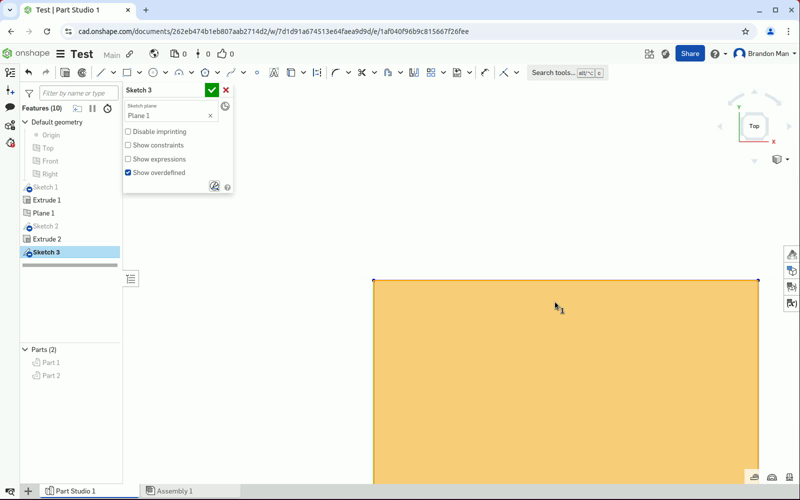
scroll(-6)
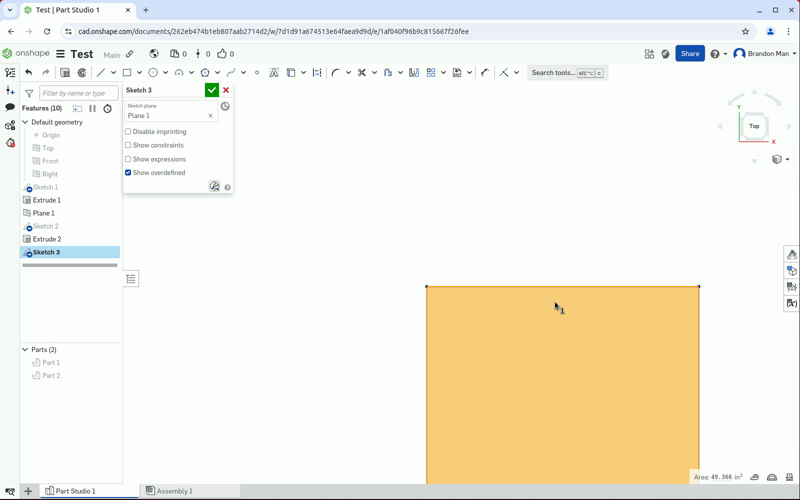
scroll(-6)
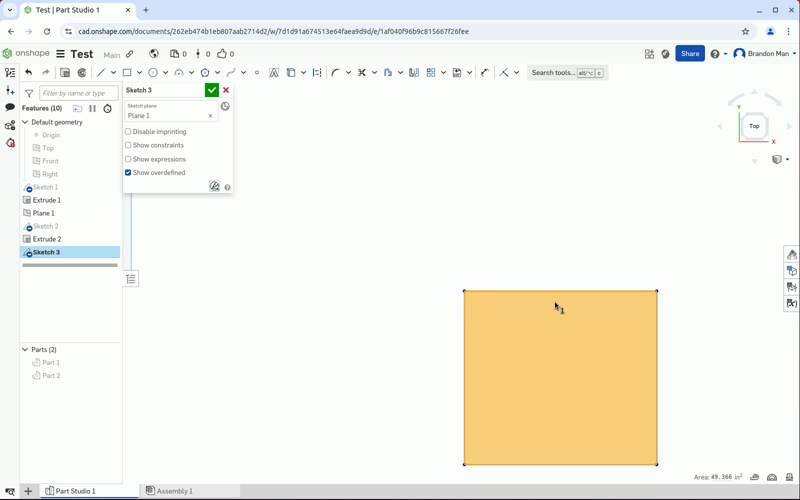
scroll(-6)
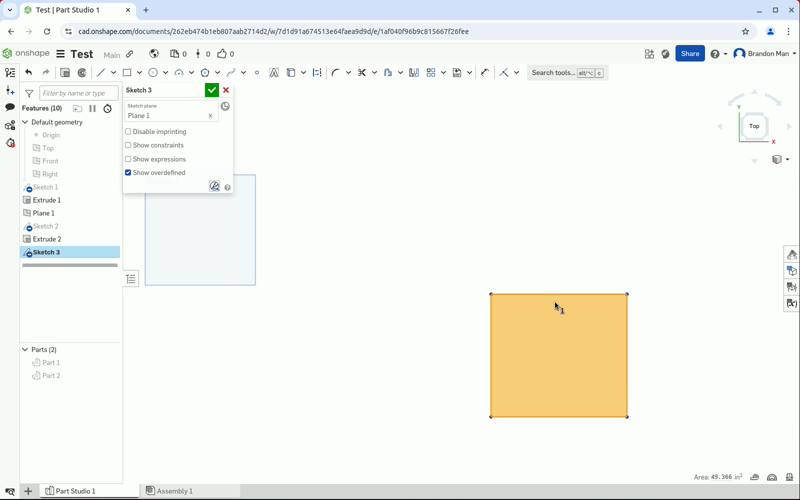
scroll(-6)
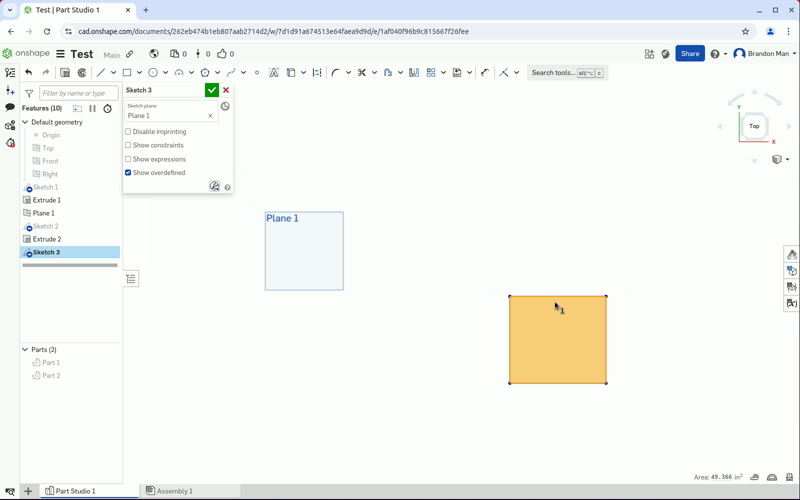
scroll(-6)
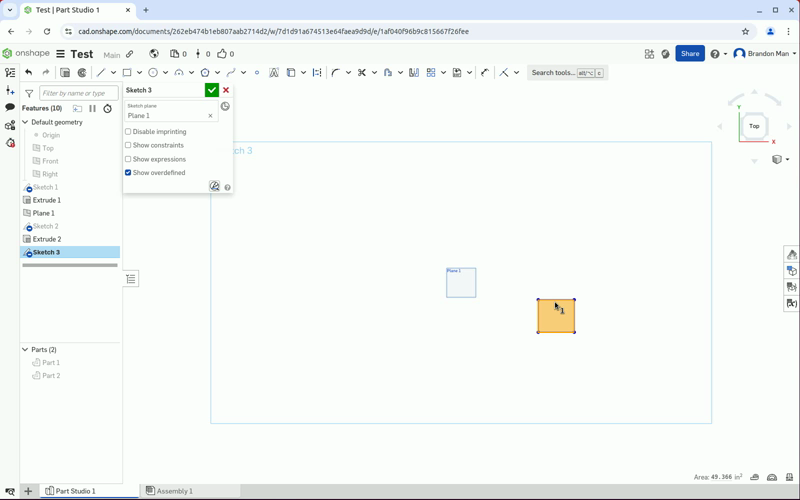
mouse_move(73, 352)
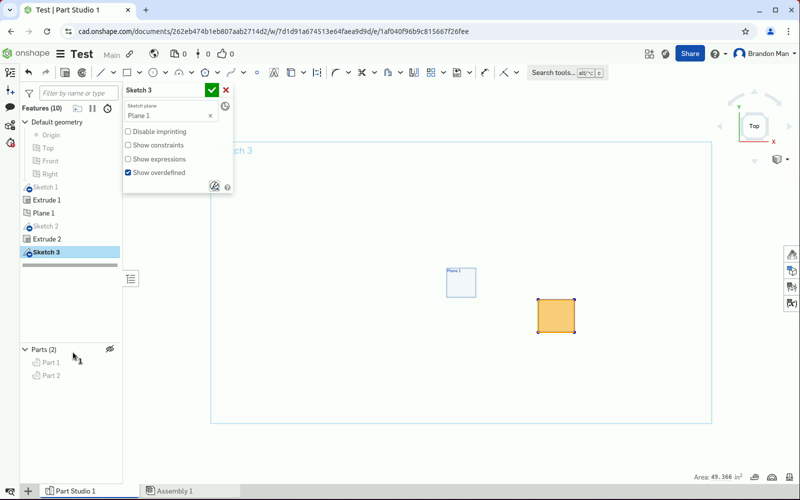
key(shift+y)
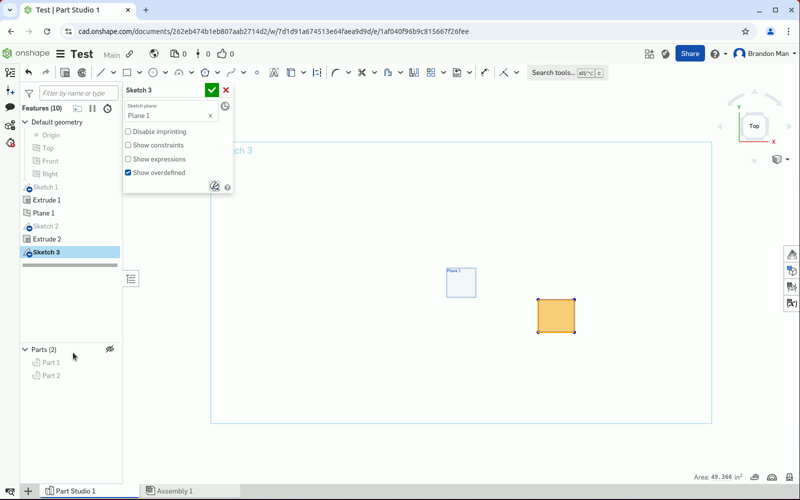
key(shift+e)
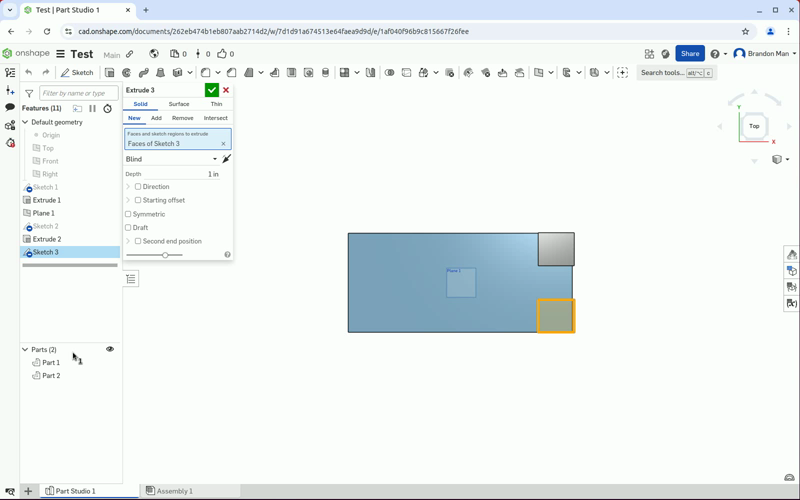
mouse_move(143, 106)
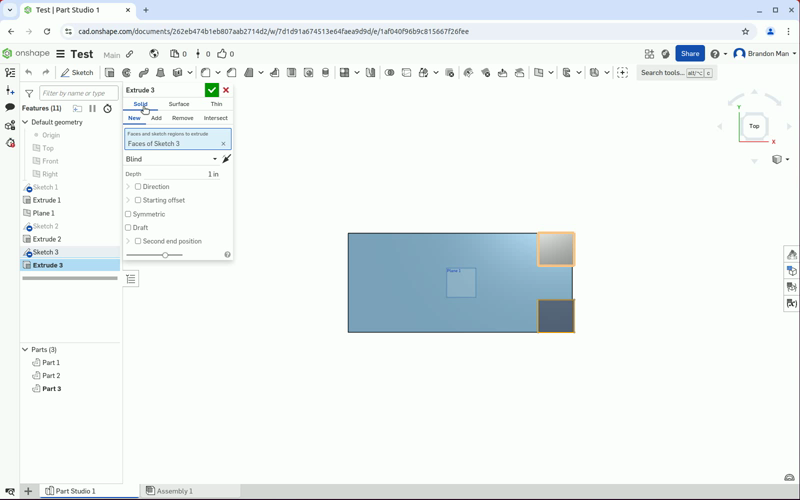
click(143, 106)
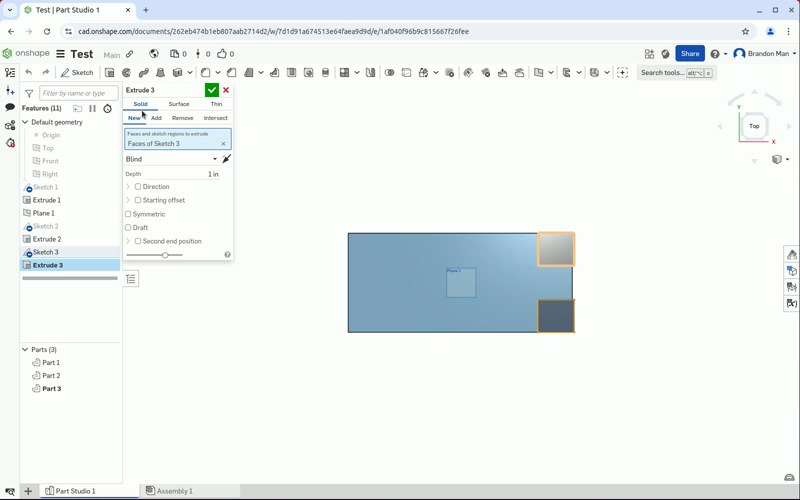
mouse_move(137, 120)
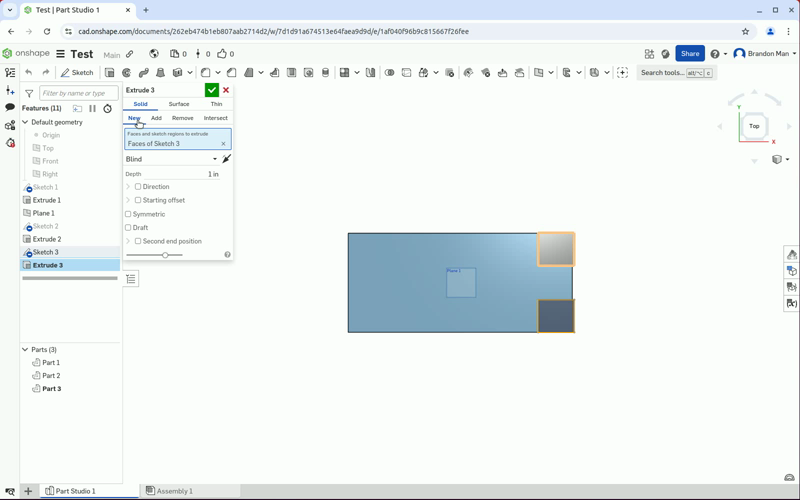
click(137, 120)
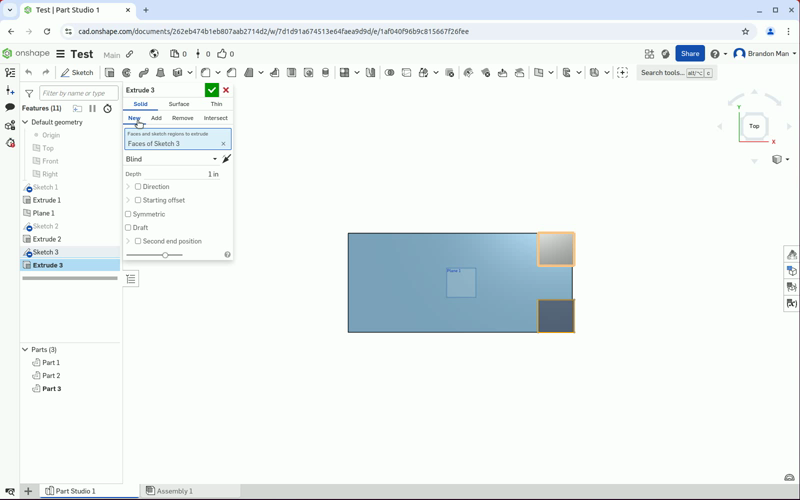
key(tab, 4)
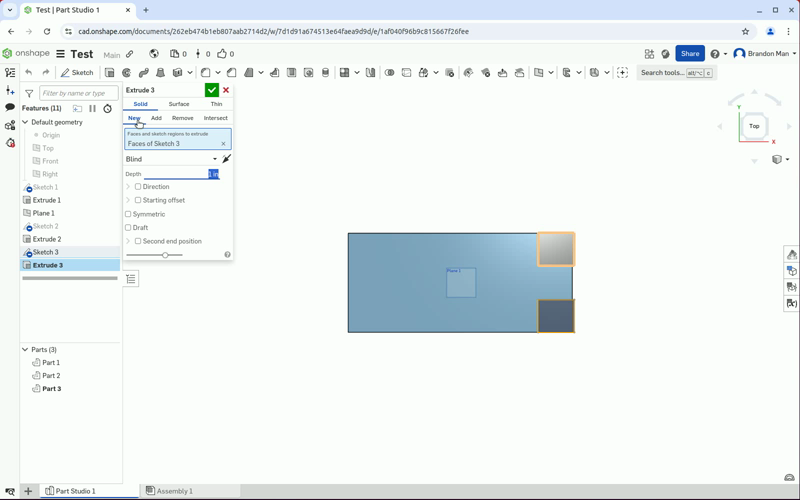
text(14.443)
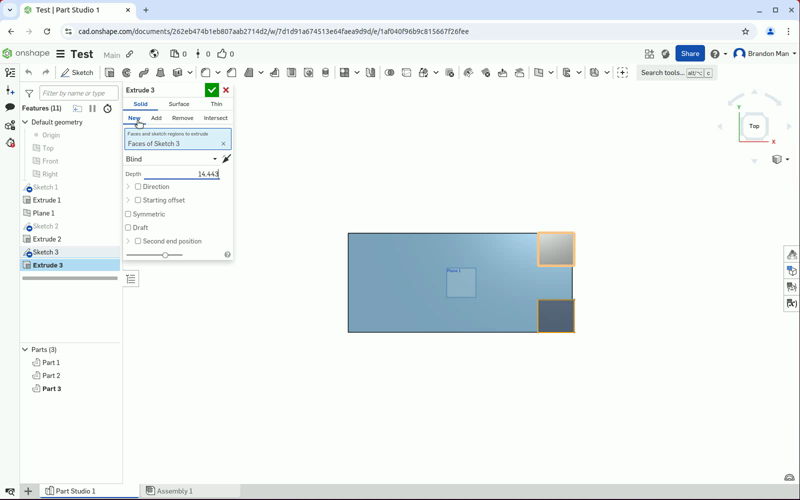
key(enter)
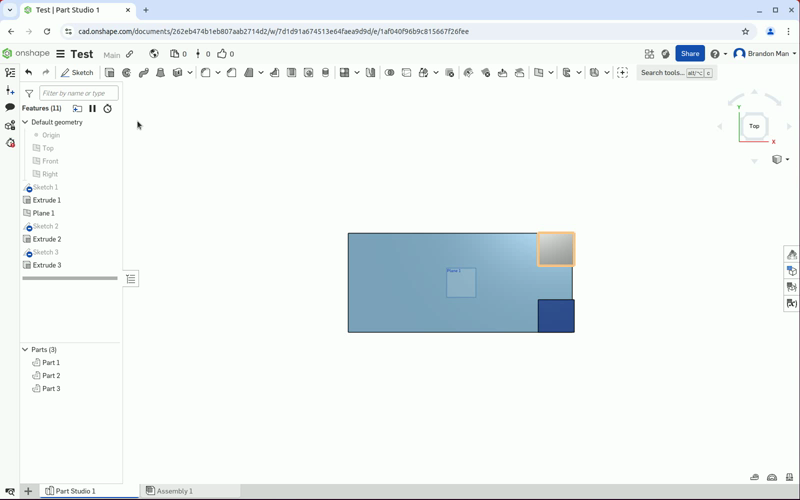
key(shift+h)
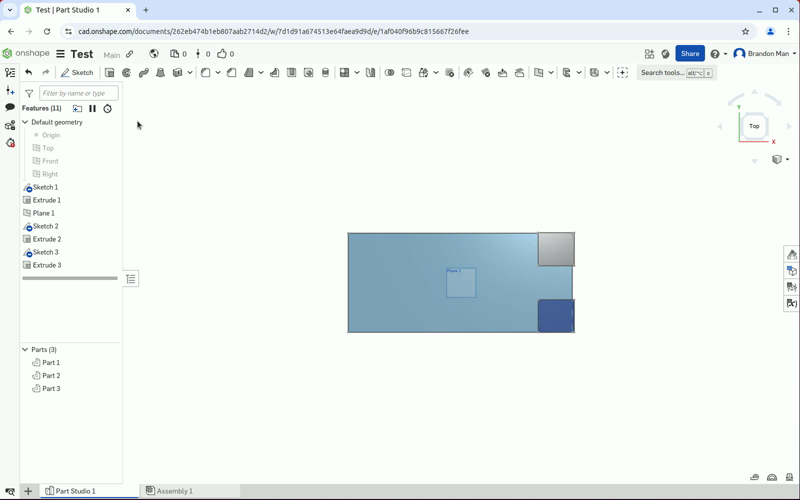
key(shift+h)
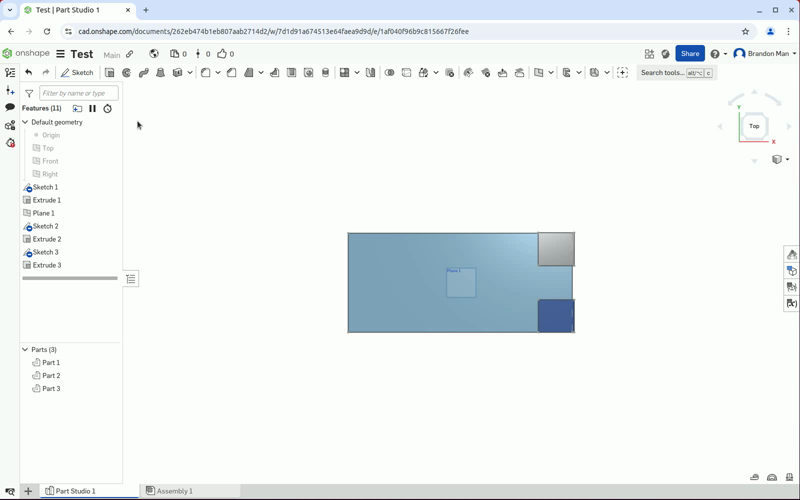
key(shift+7)
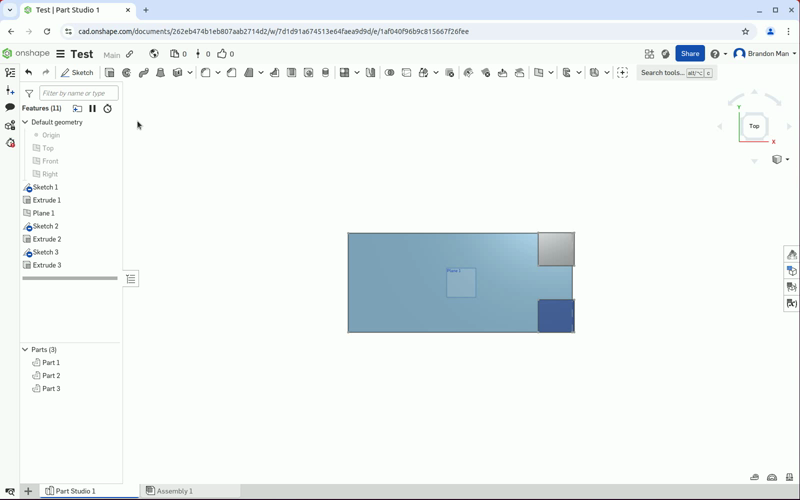
key(up, 3)
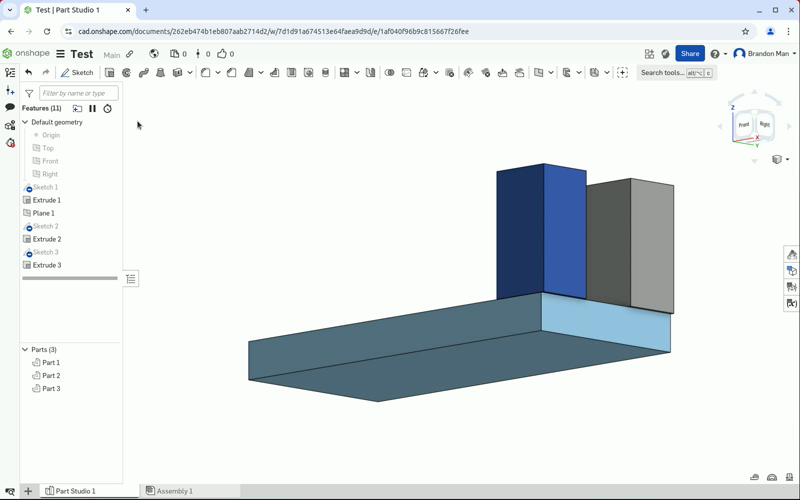
key(left, 3)
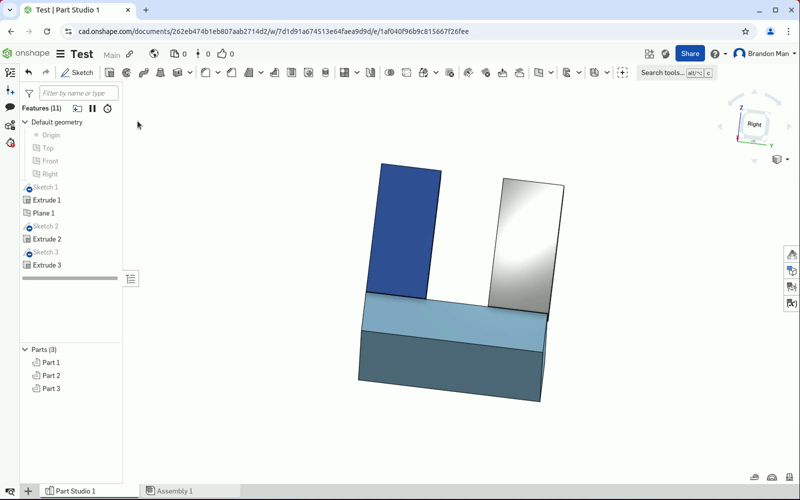
key(right, 3)
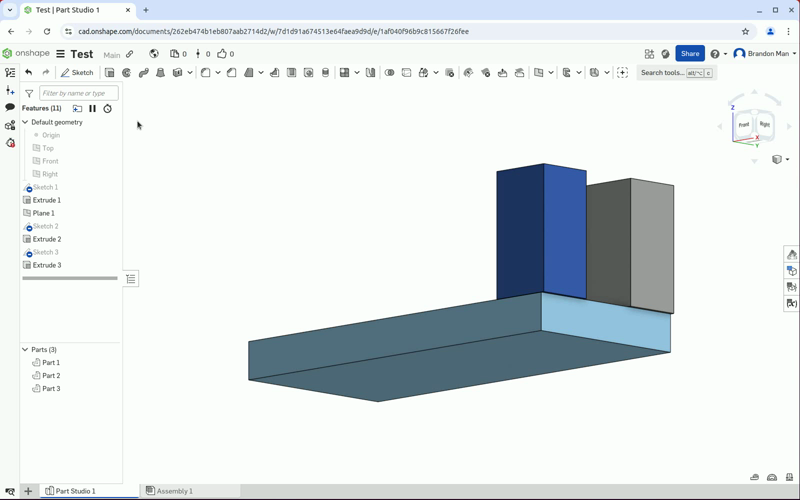
key(down, 3)
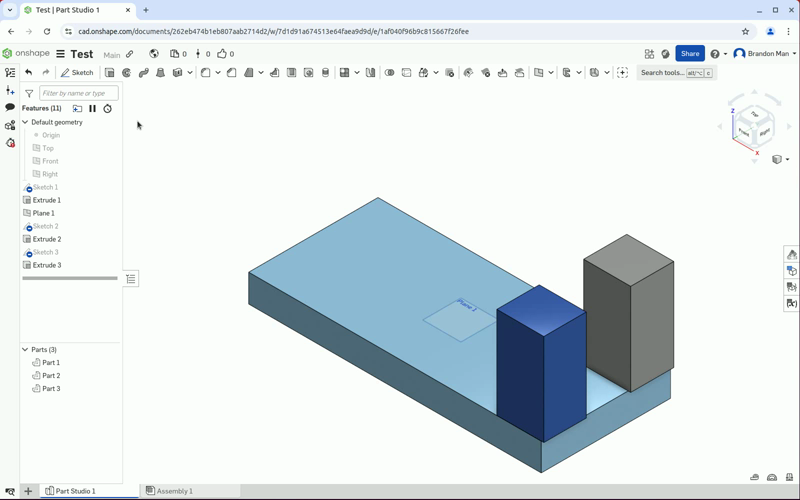
mouse_move(73, 189)
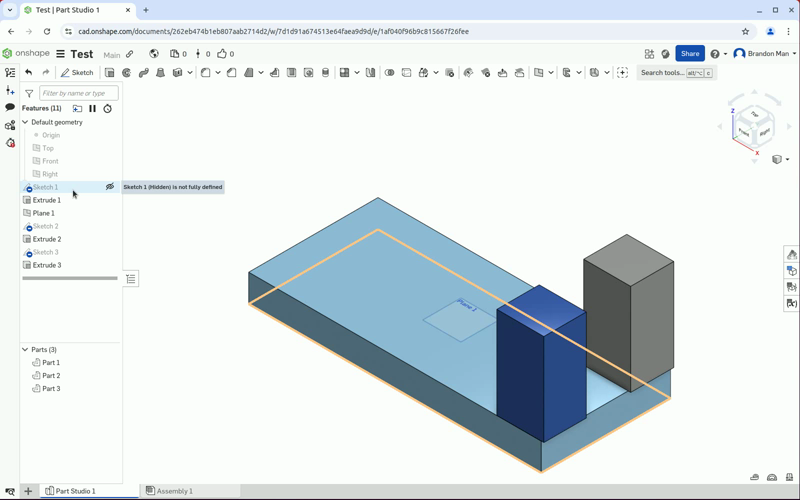
click(73, 189)